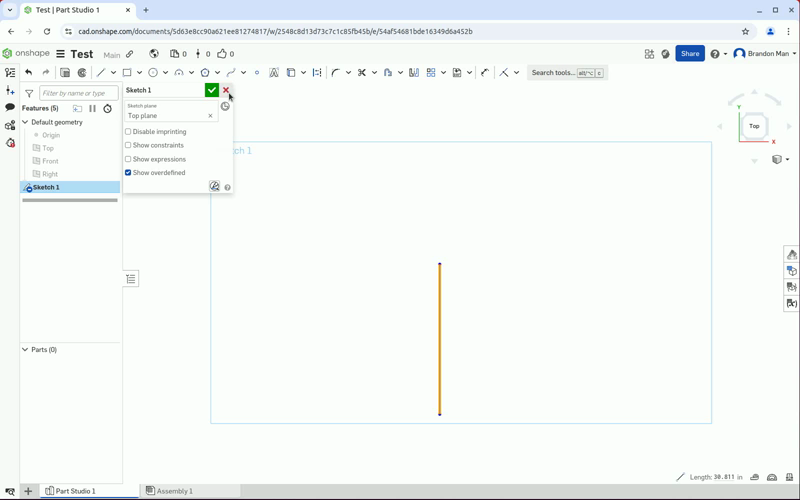
key(shift+h)
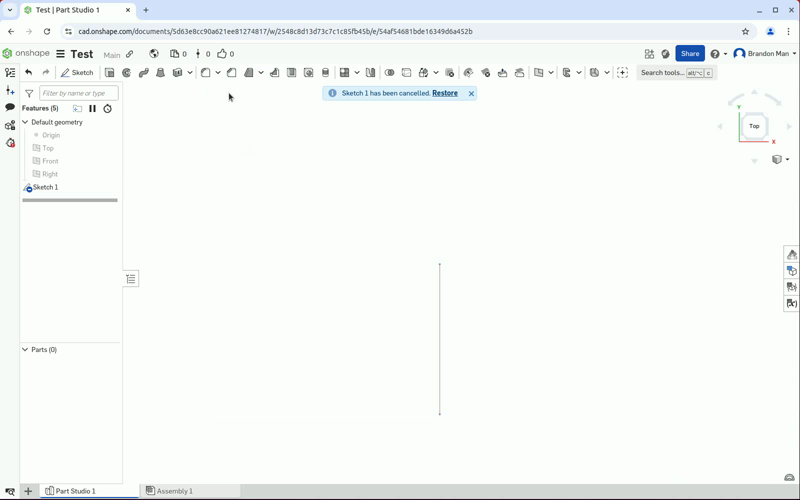
key(shift+s)
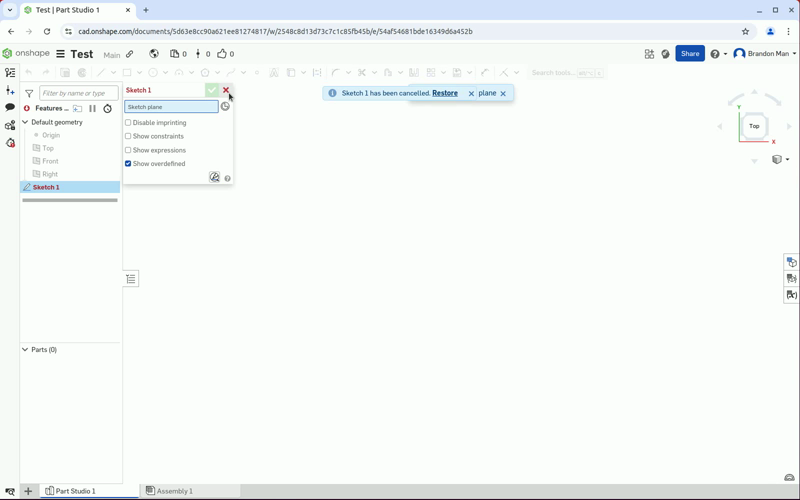
mouse_move(73, 150)
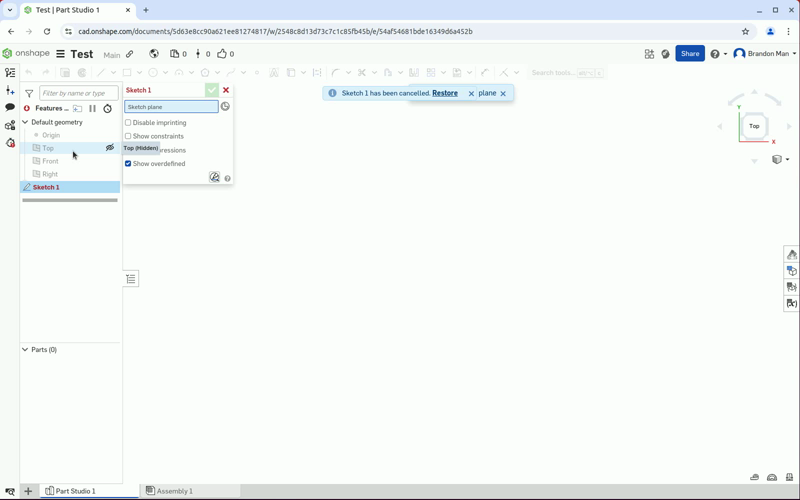
click(73, 150)
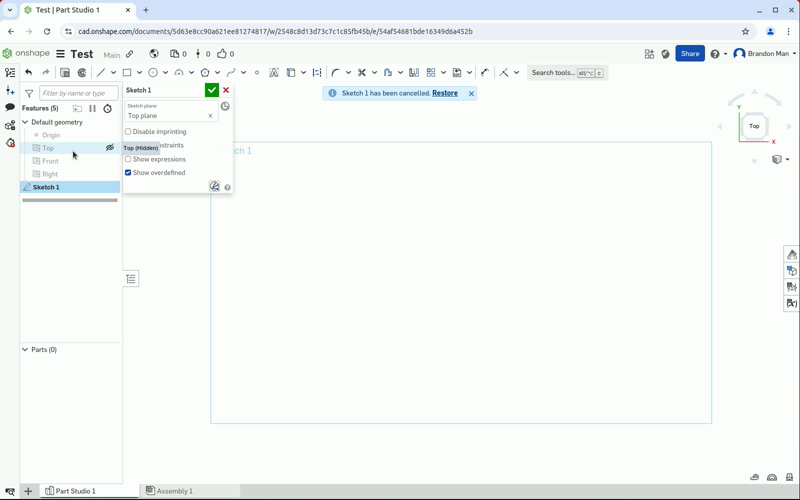
mouse_move(73, 352)
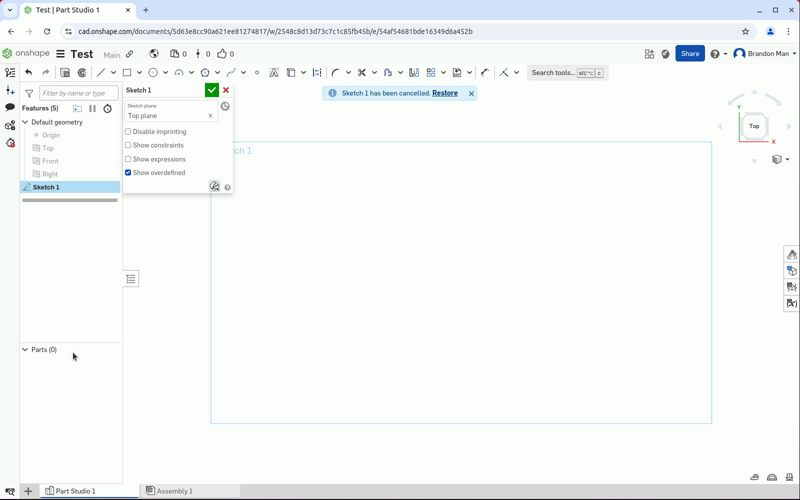
key(y)
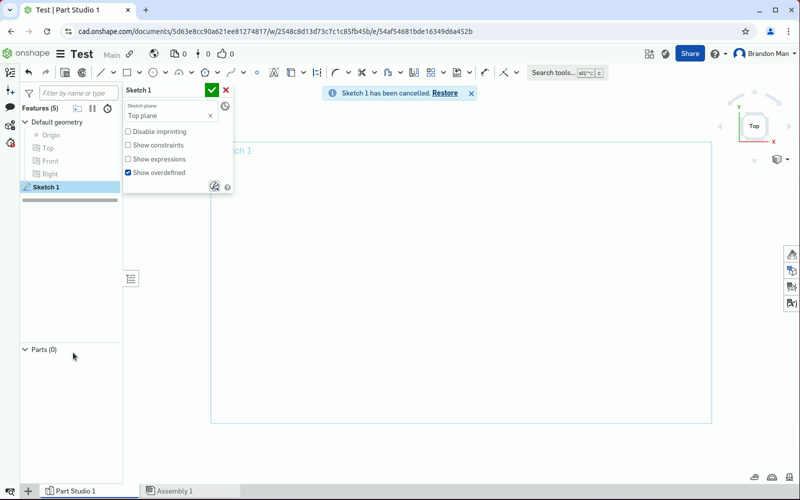
key(a)
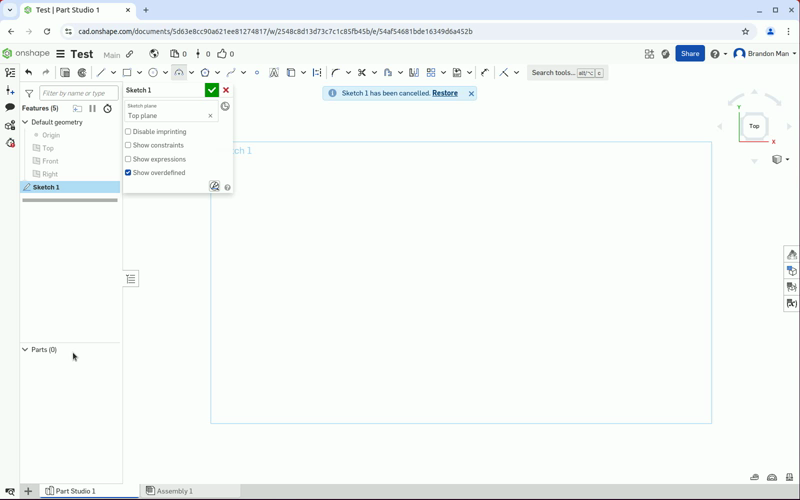
key_down(shift)
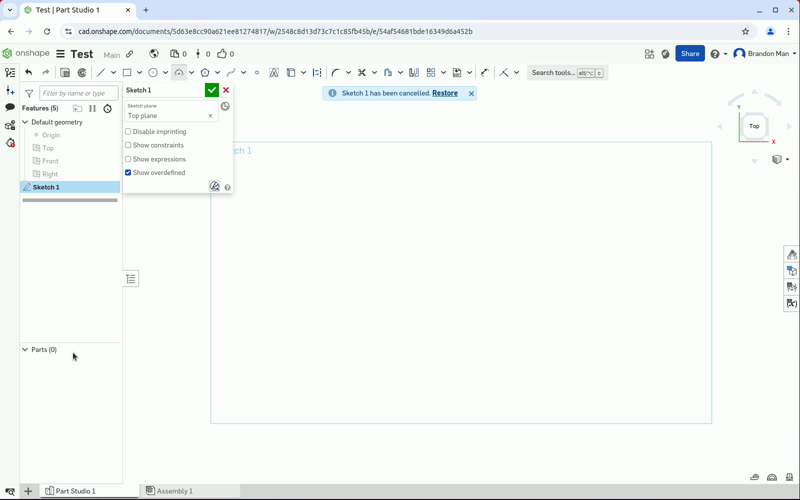
mouse_move(449, 207)
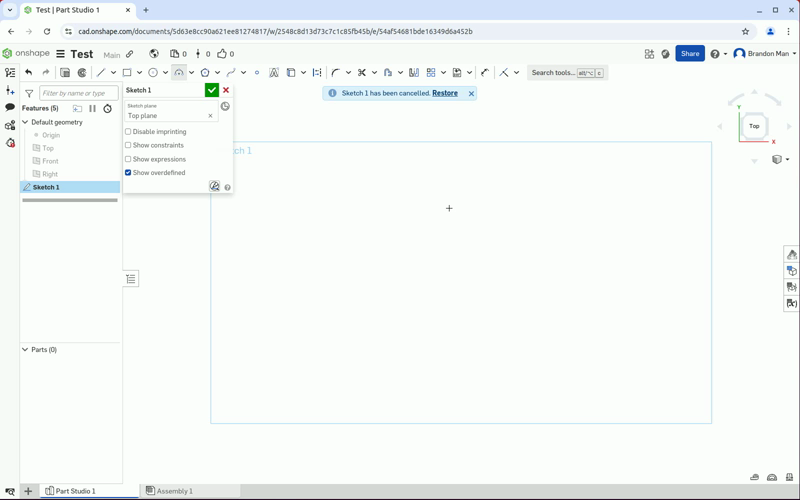
click(449, 207)
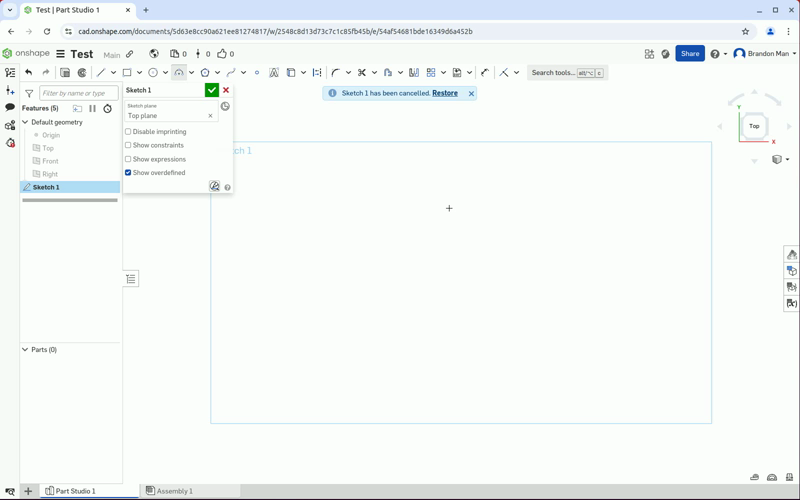
key_up(shift)
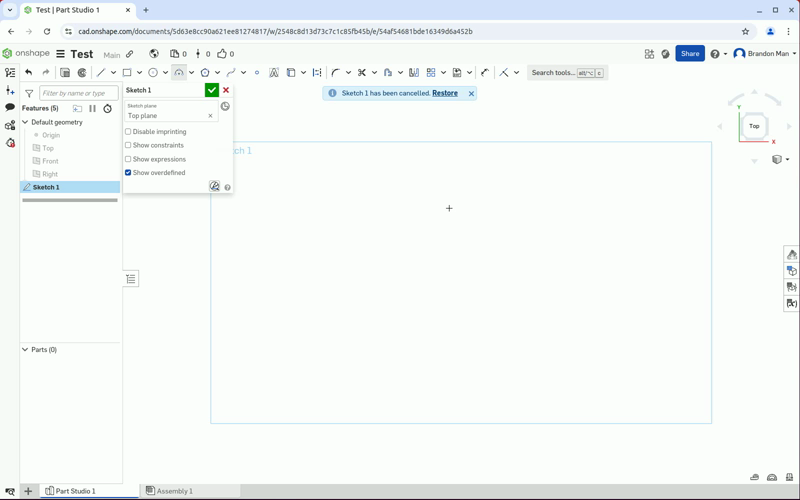
key_down(shift)
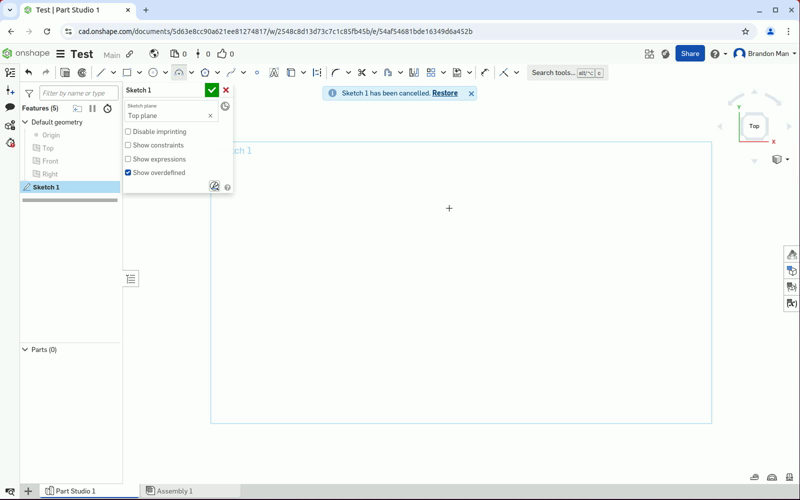
mouse_move(470, 207)
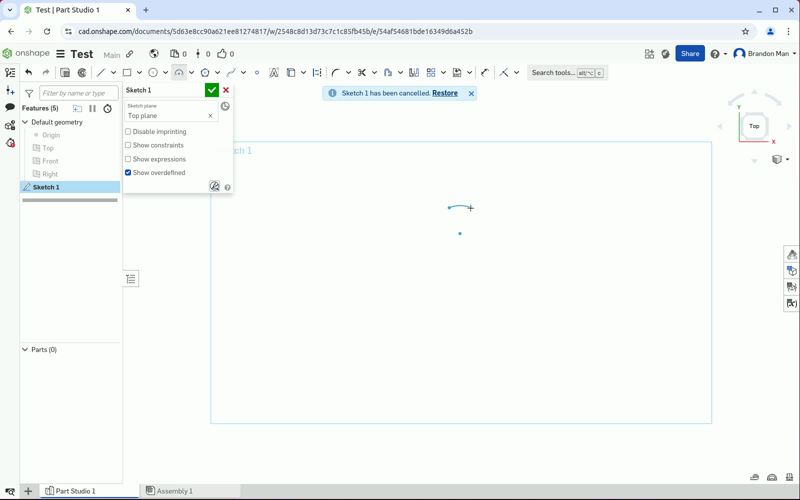
click(470, 207)
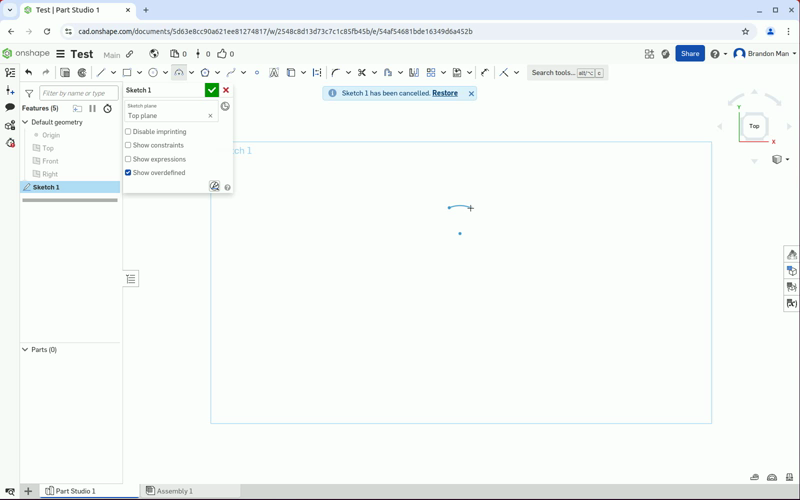
mouse_move(460, 357)
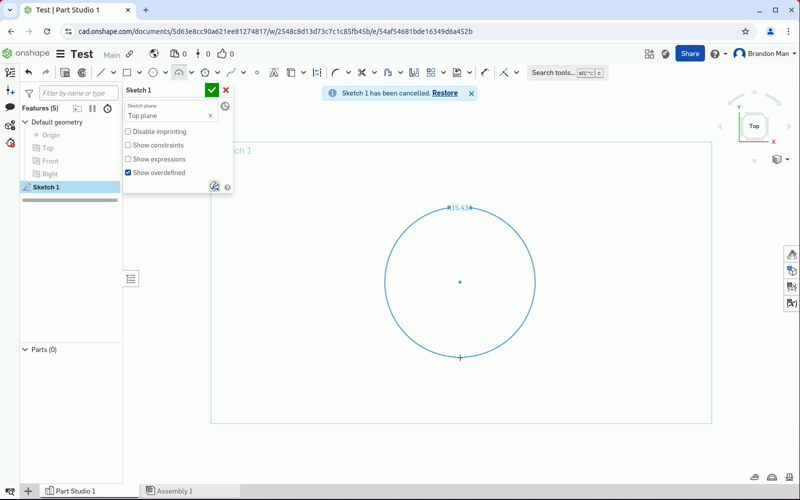
click(460, 357)
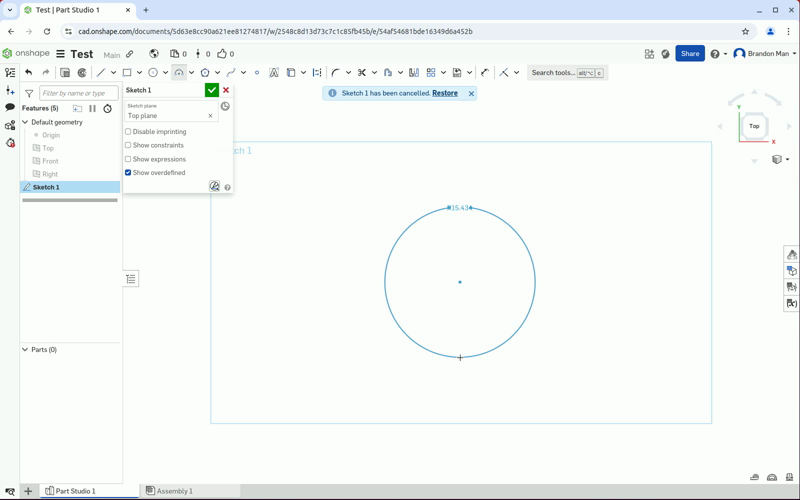
key_up(shift)
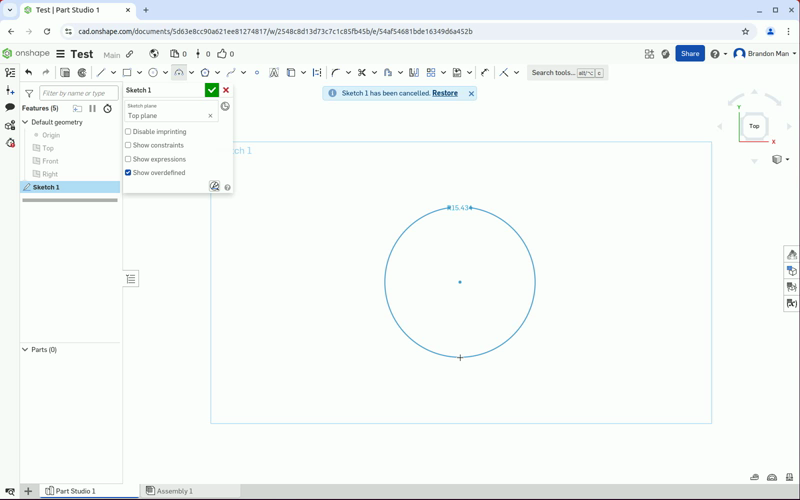
key(esc)
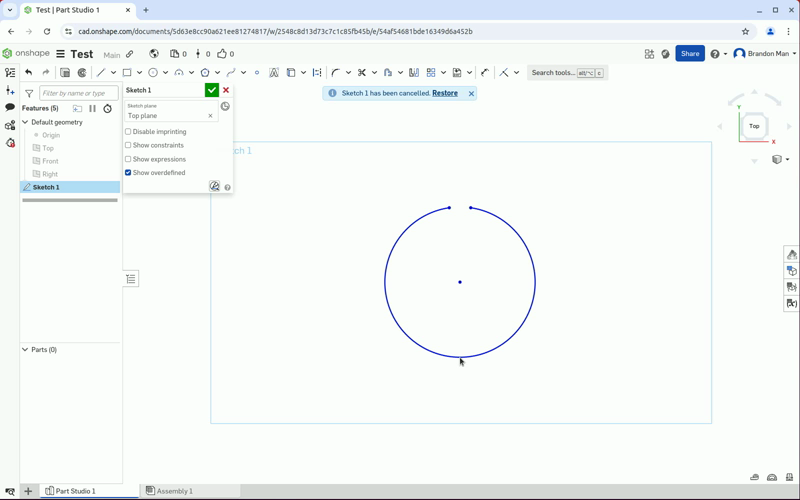
key(l)
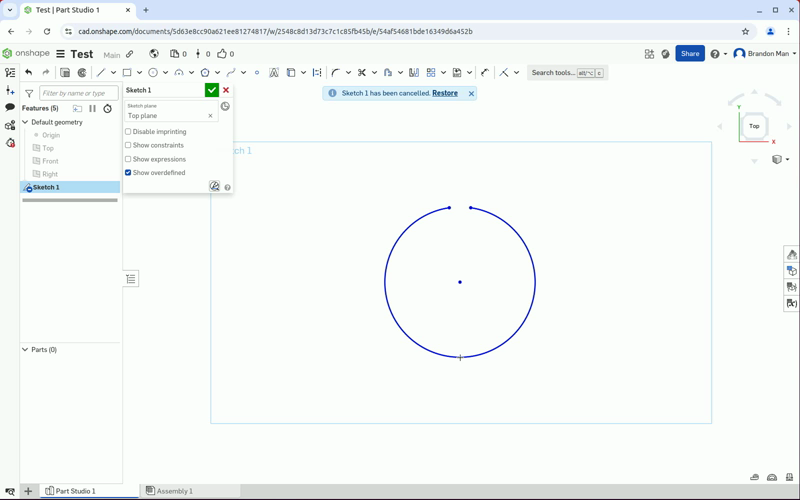
mouse_move(470, 207)
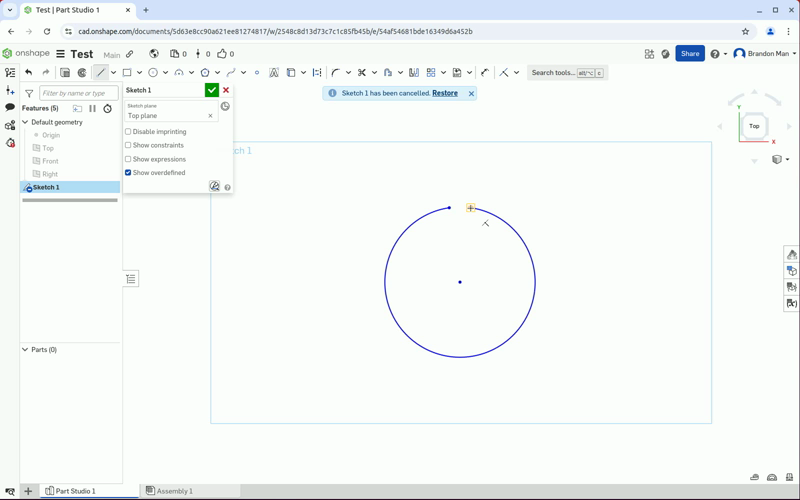
click(470, 207)
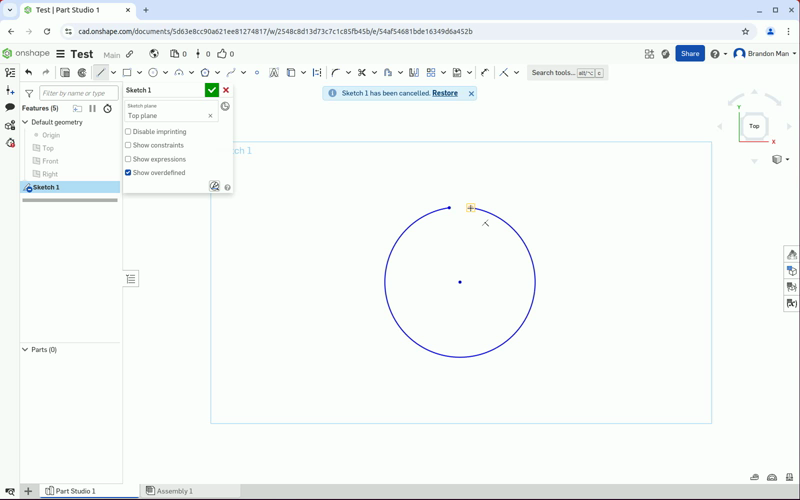
key_down(shift)
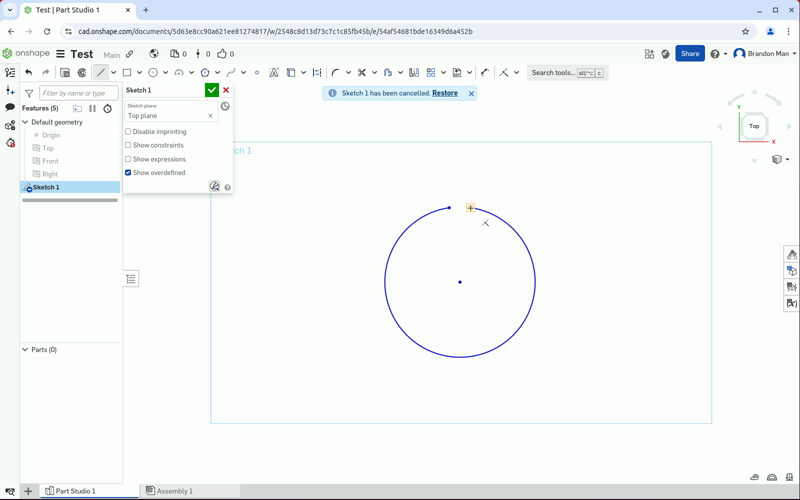
mouse_move(501, 207)
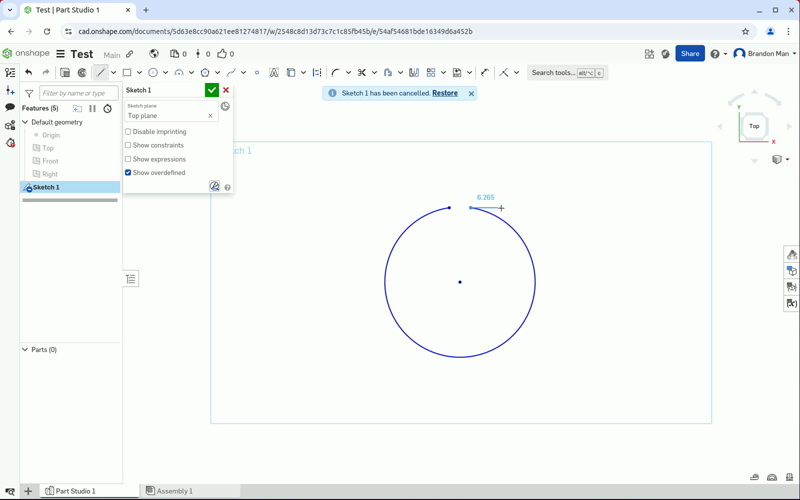
mouse_move(470, 170)
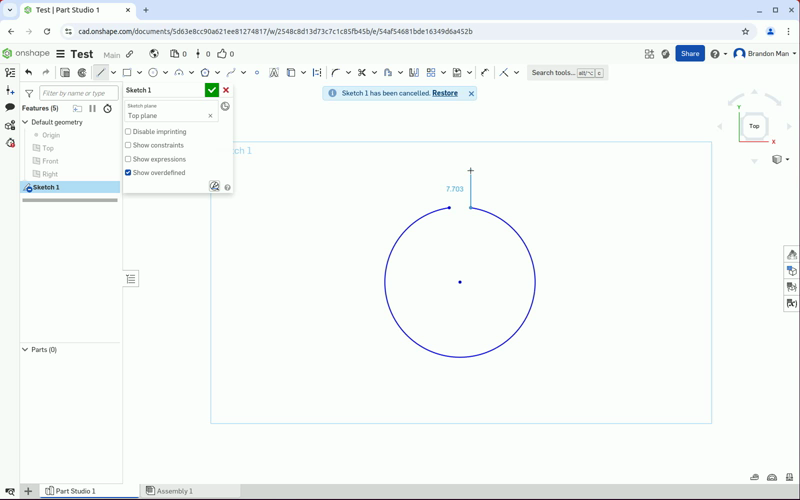
click(470, 170)
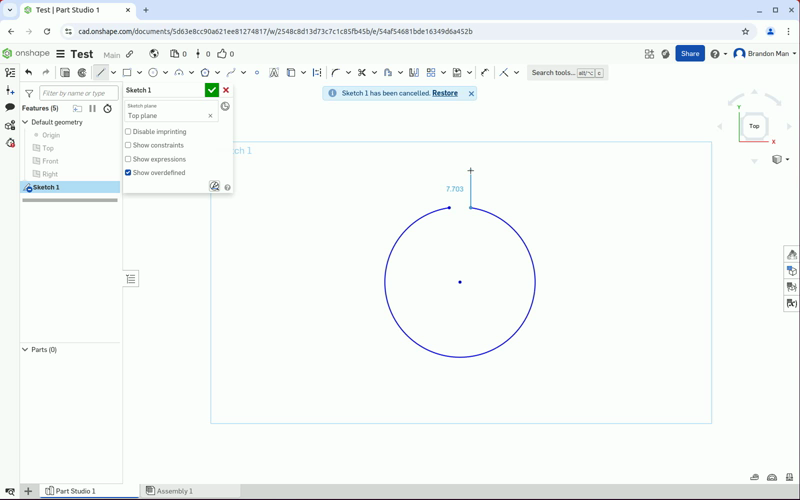
key_up(shift)
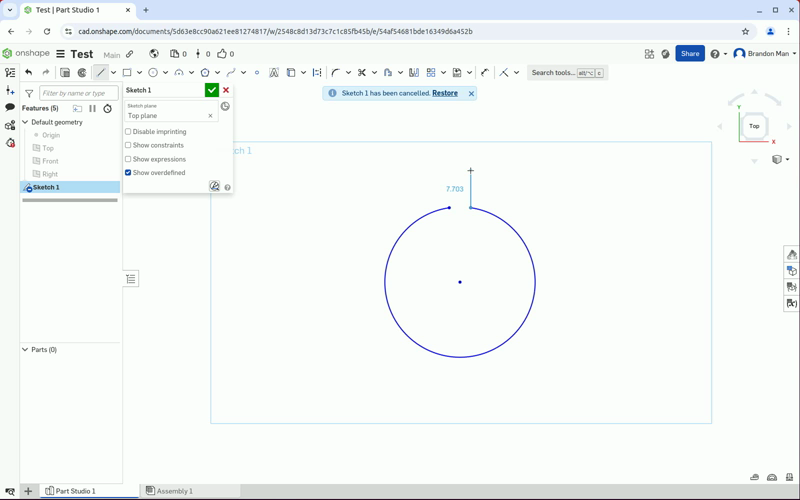
key_down(shift)
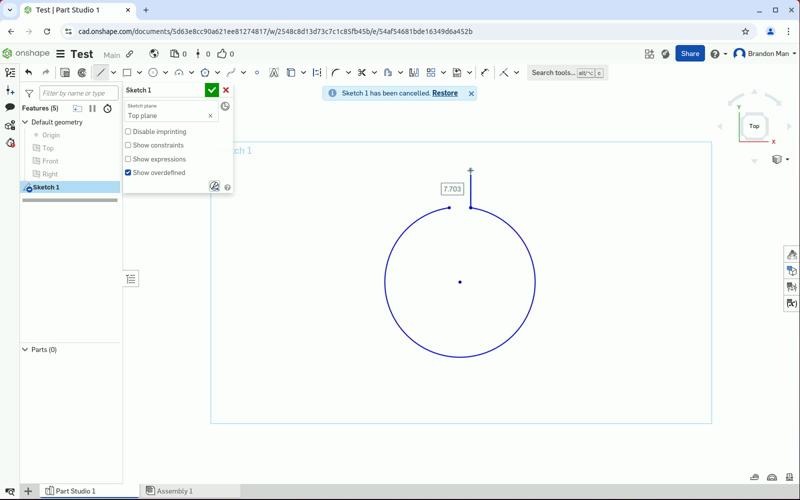
mouse_move(501, 170)
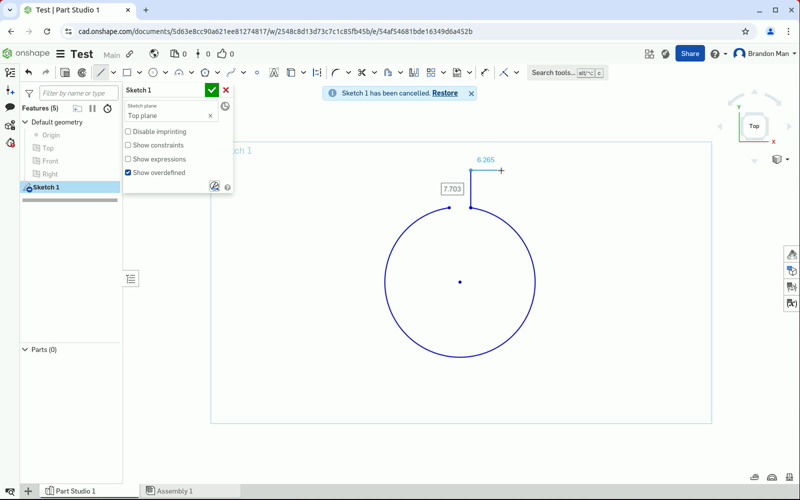
mouse_move(449, 170)
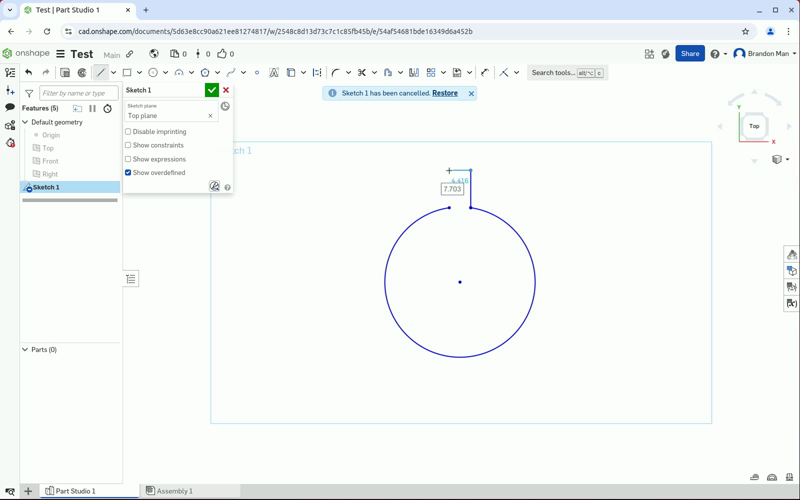
click(449, 170)
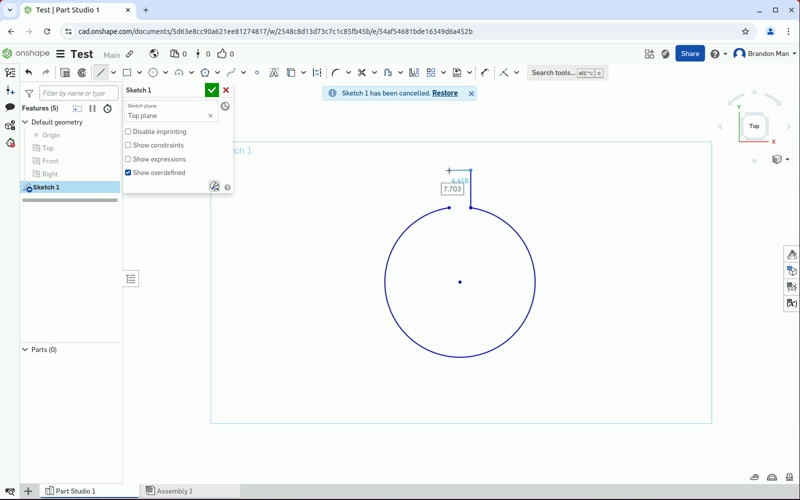
key_up(shift)
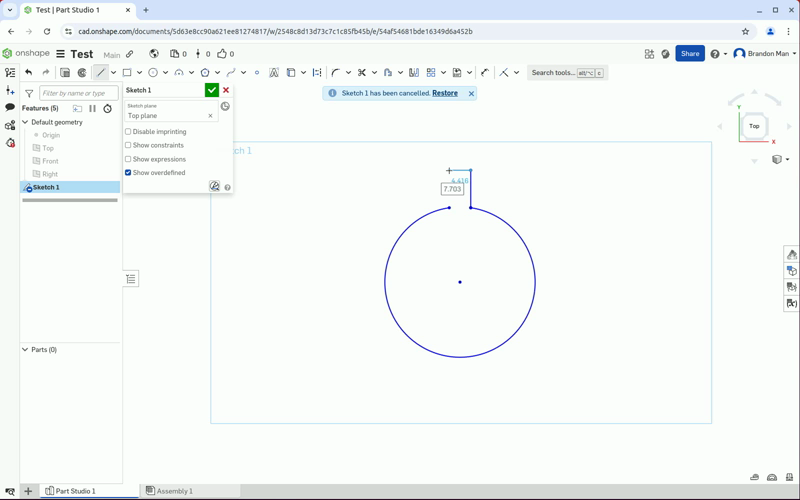
mouse_move(479, 170)
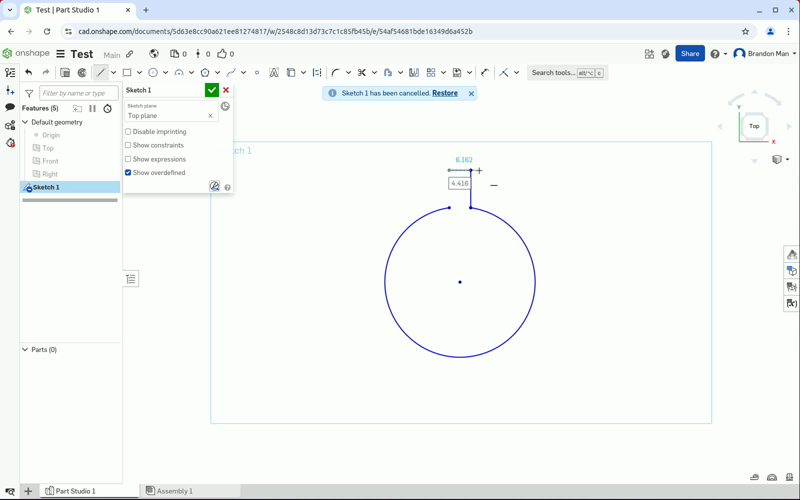
key_down(shift)
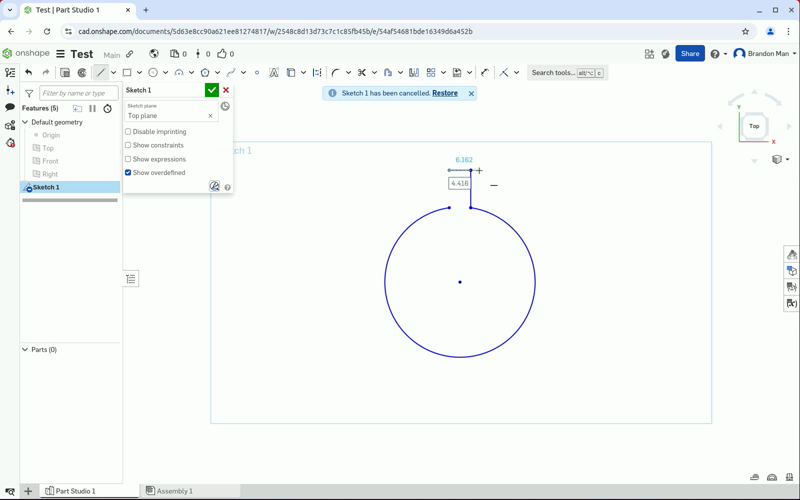
mouse_move(449, 207)
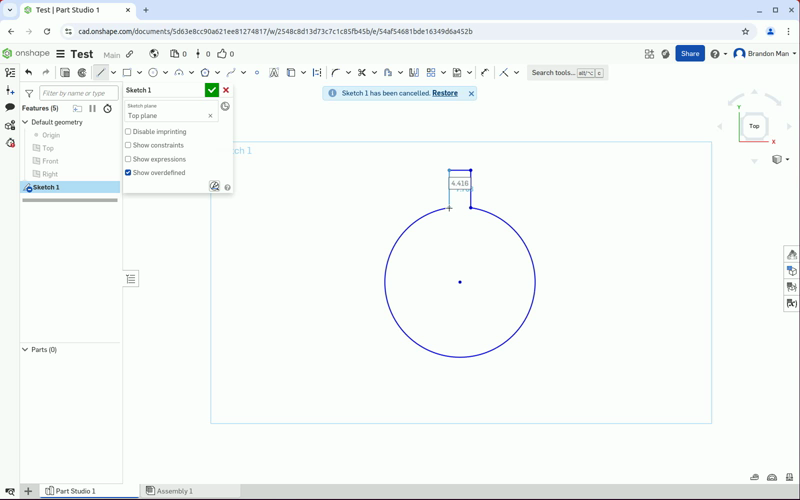
key_up(shift)
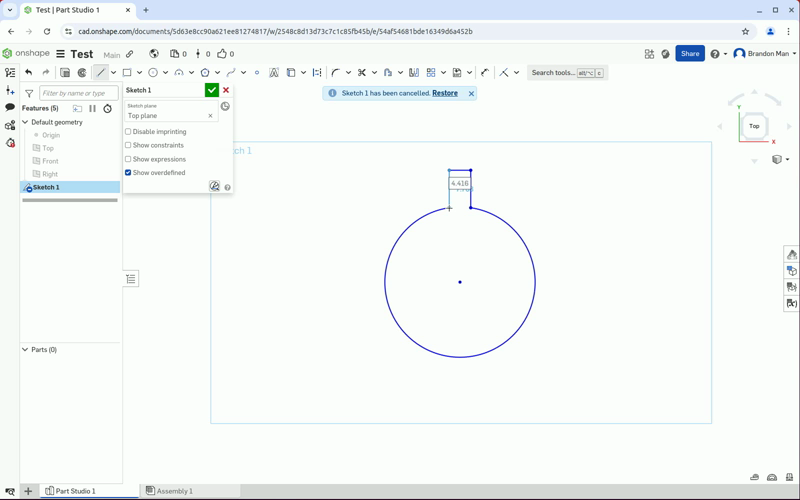
click(449, 207)
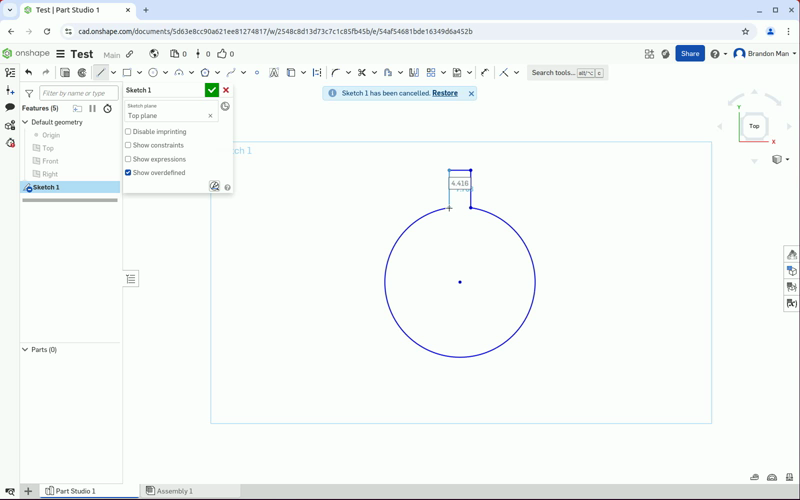
key(esc)
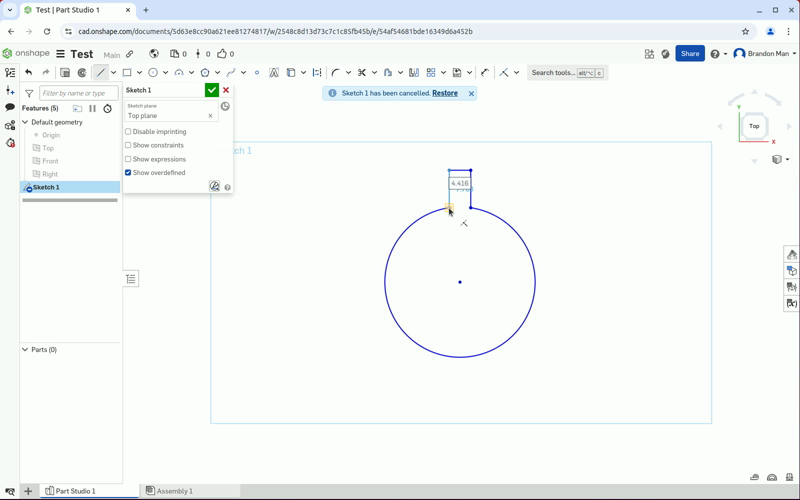
key(c)
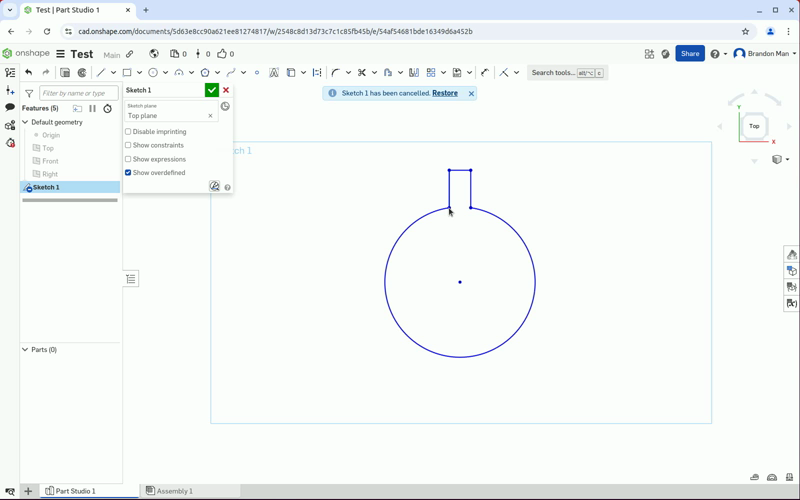
key_down(shift)
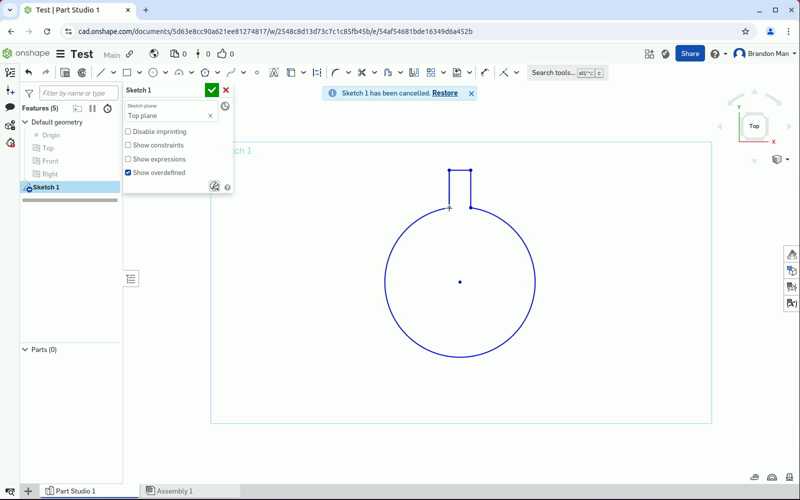
mouse_move(460, 282)
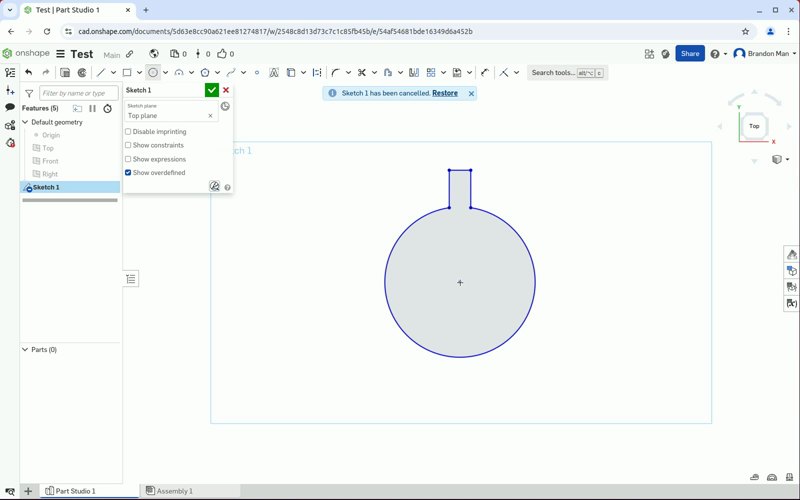
click(460, 282)
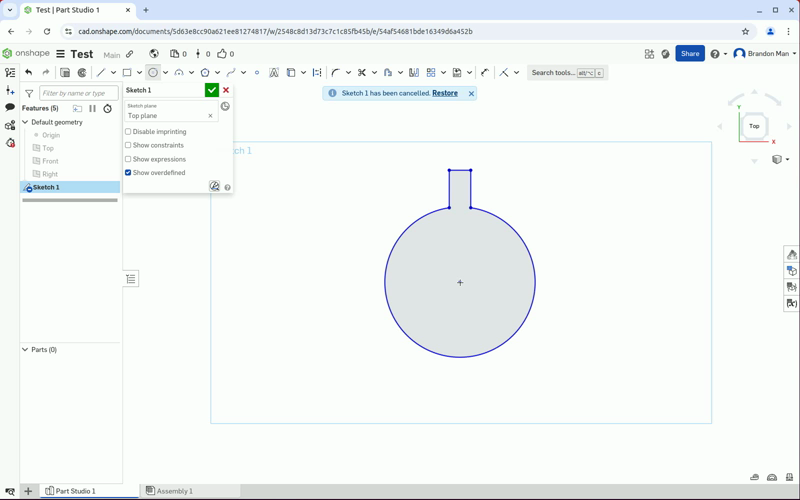
key_up(shift)
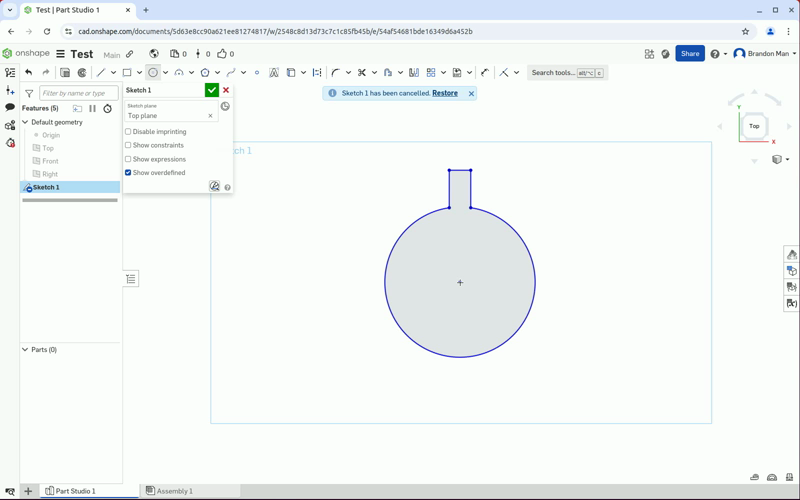
mouse_move(507, 282)
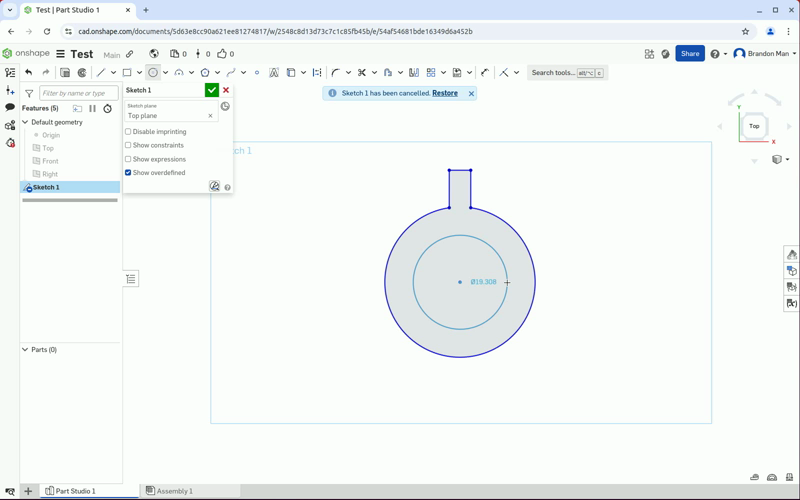
click(507, 282)
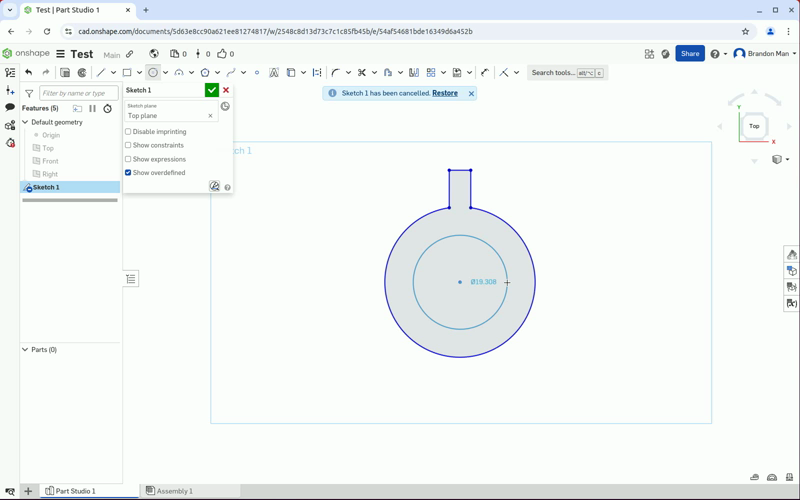
key(esc)
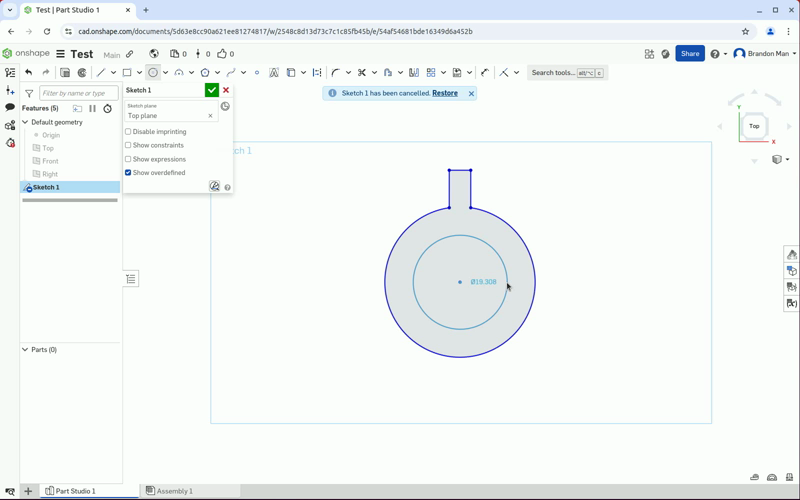
mouse_move(462, 337)
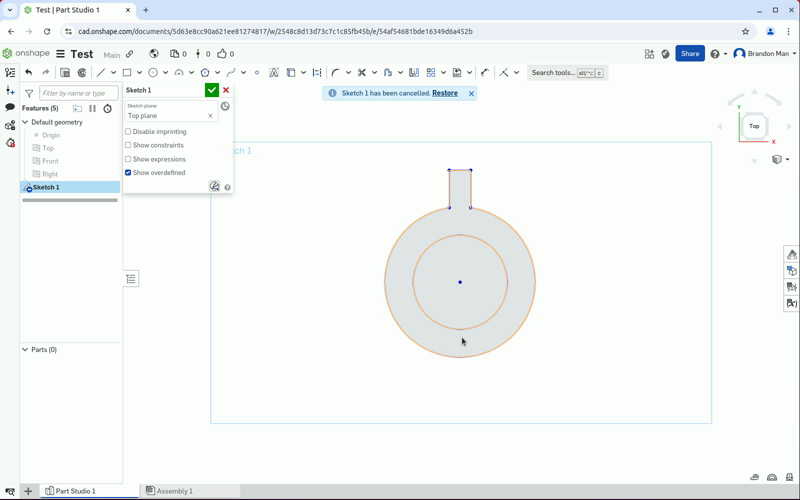
click(462, 337)
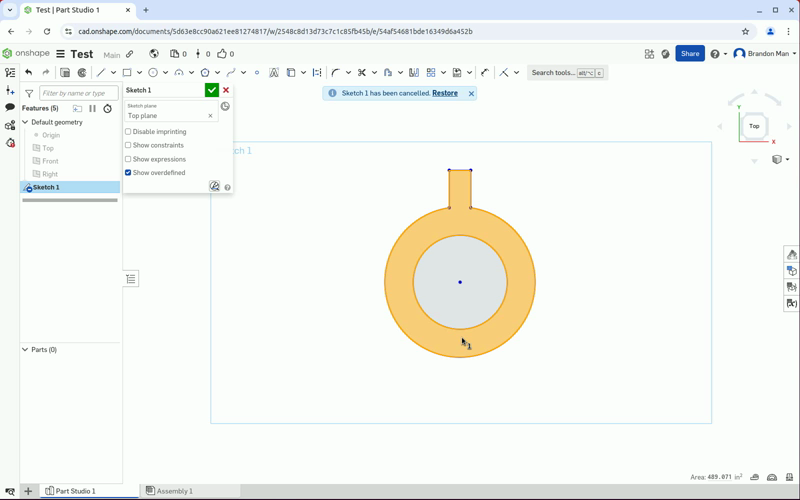
mouse_move(73, 352)
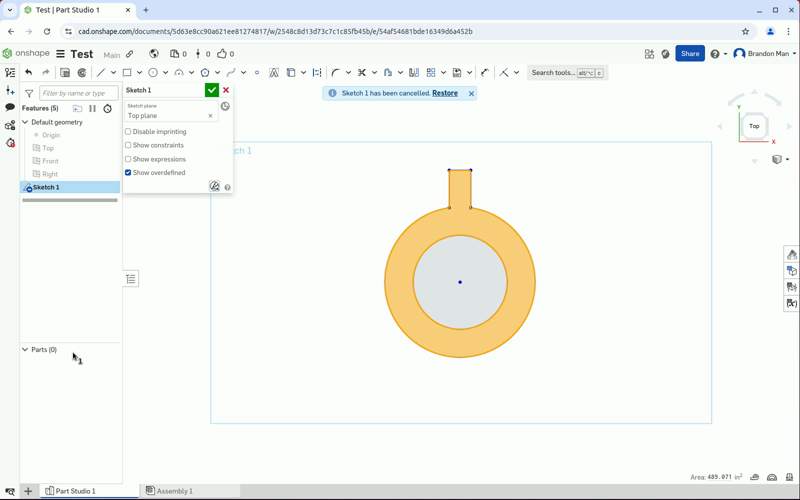
key(shift+y)
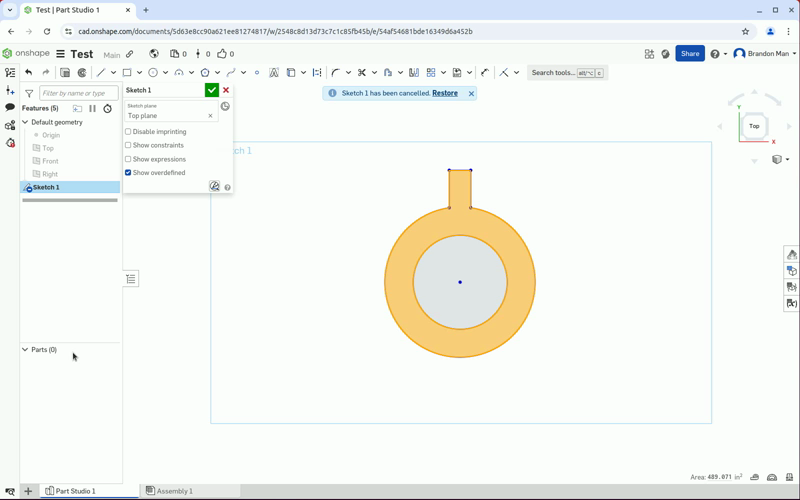
key(shift+e)
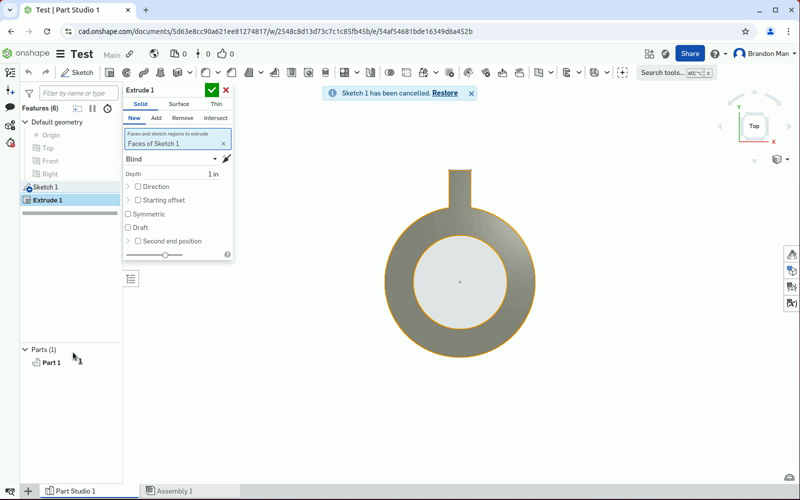
mouse_move(143, 106)
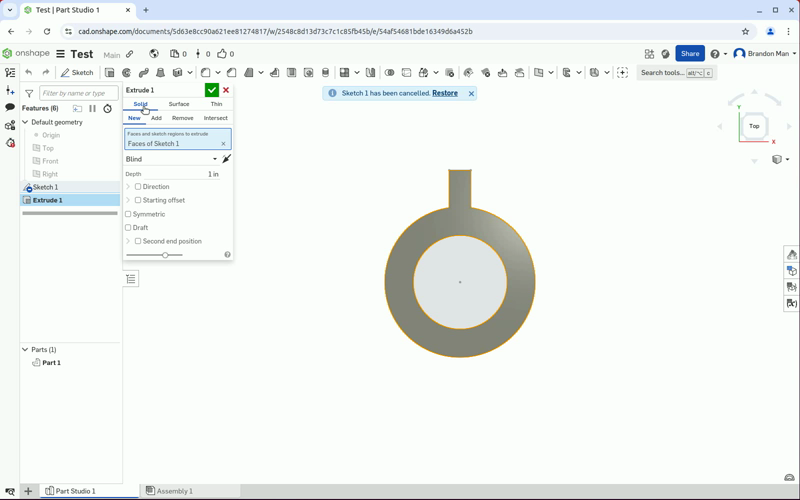
click(143, 106)
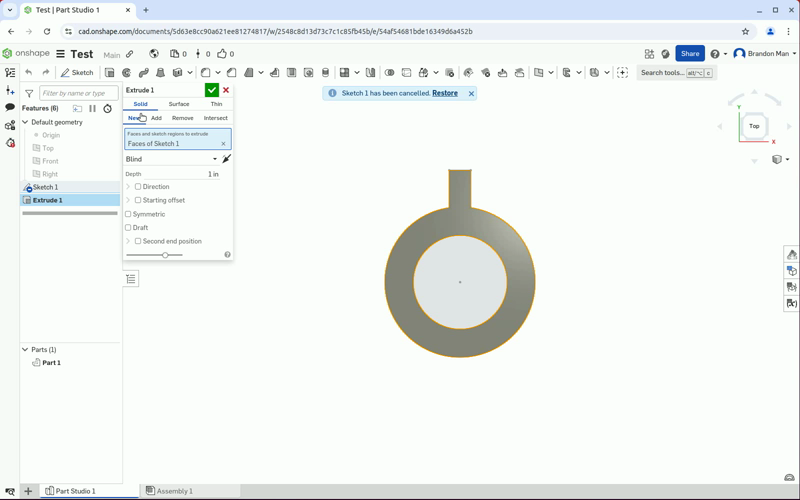
mouse_move(137, 120)
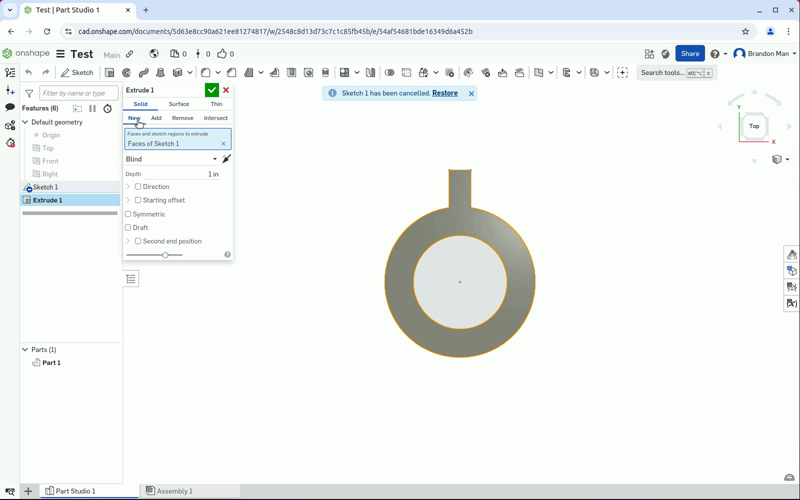
click(137, 120)
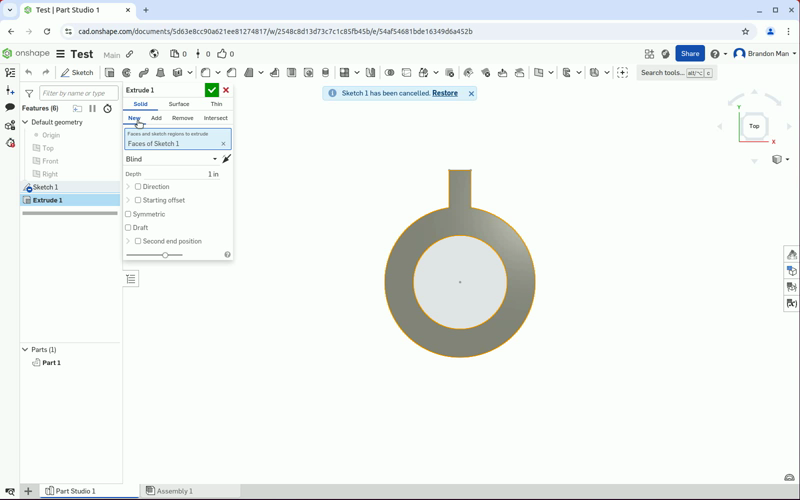
key(tab, 4)
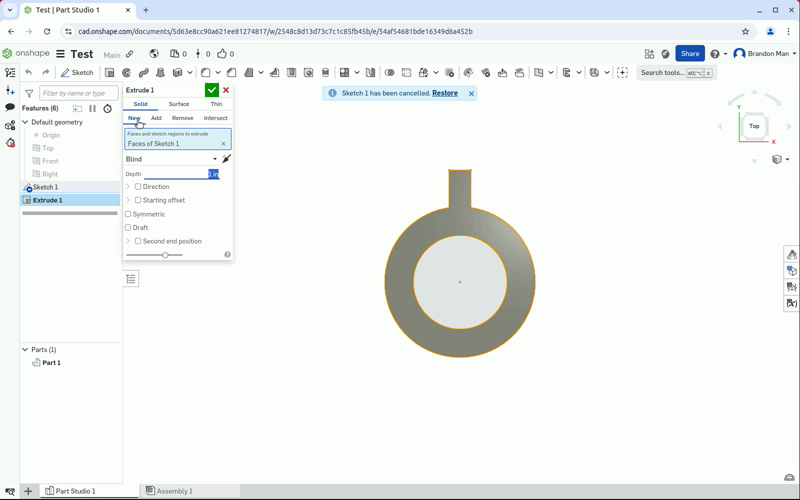
text(23.108)
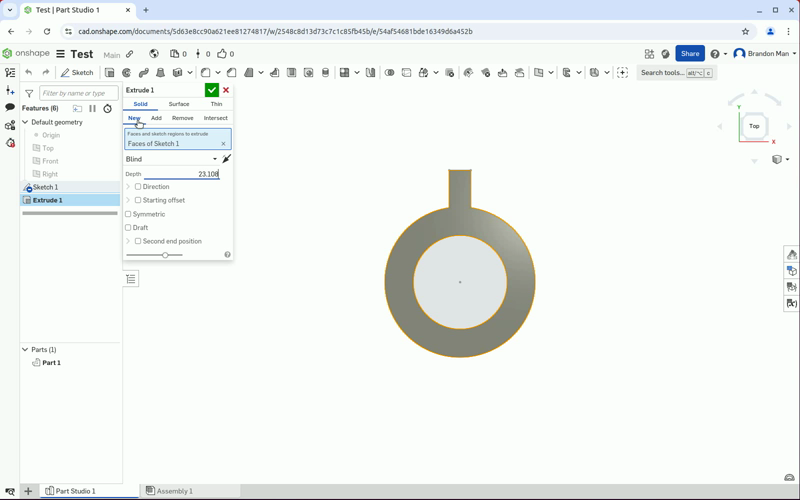
key(enter)
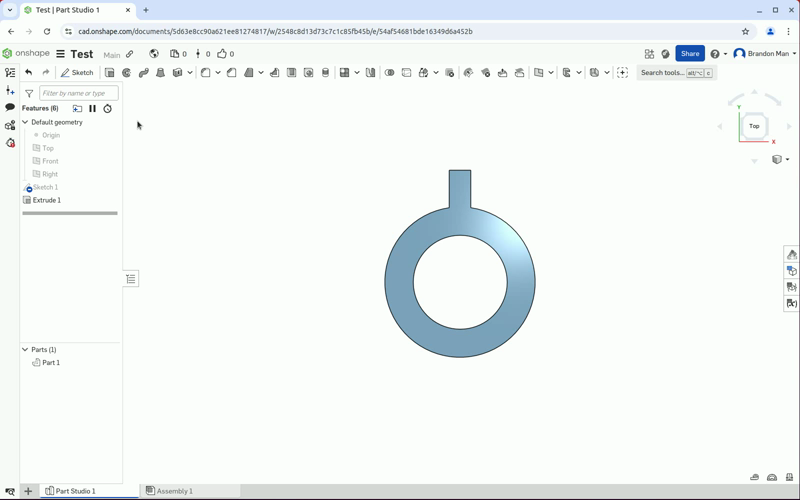
key(shift+h)
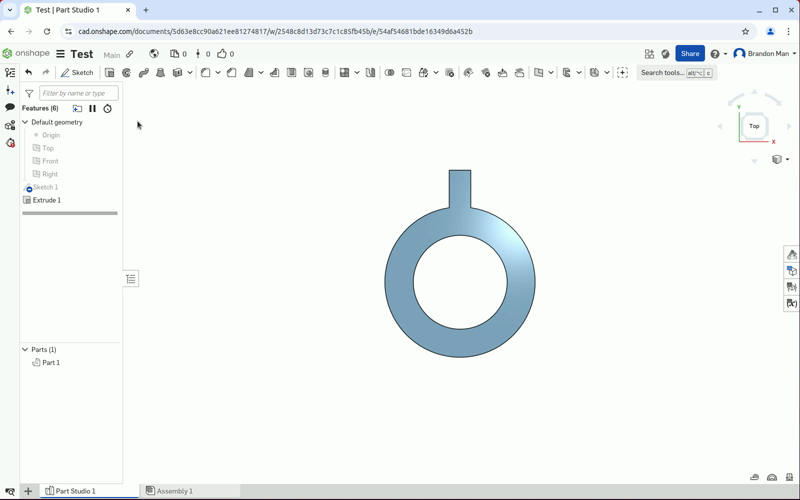
key(shift+h)
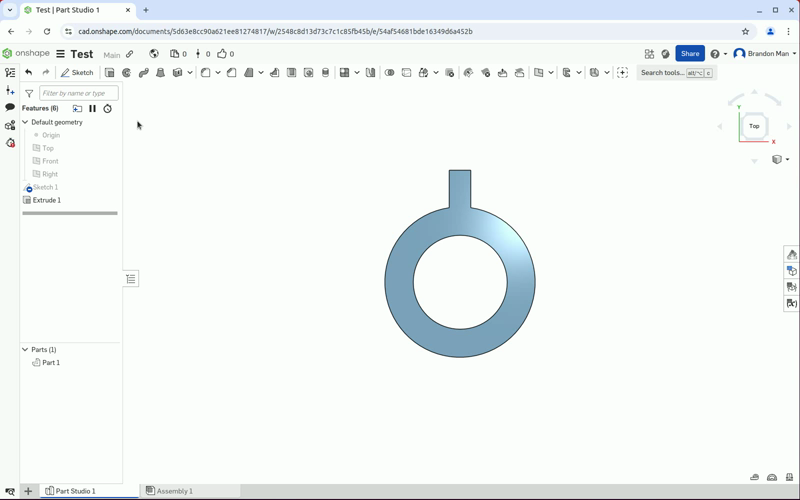
mouse_move(73, 189)
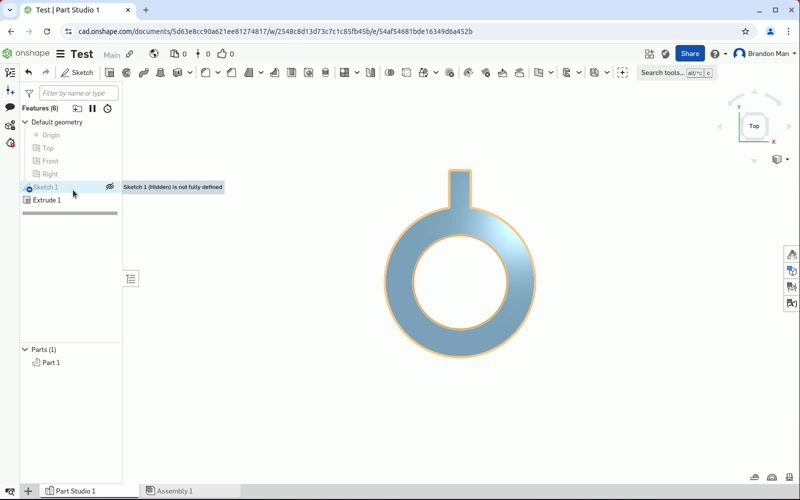
click(73, 189)
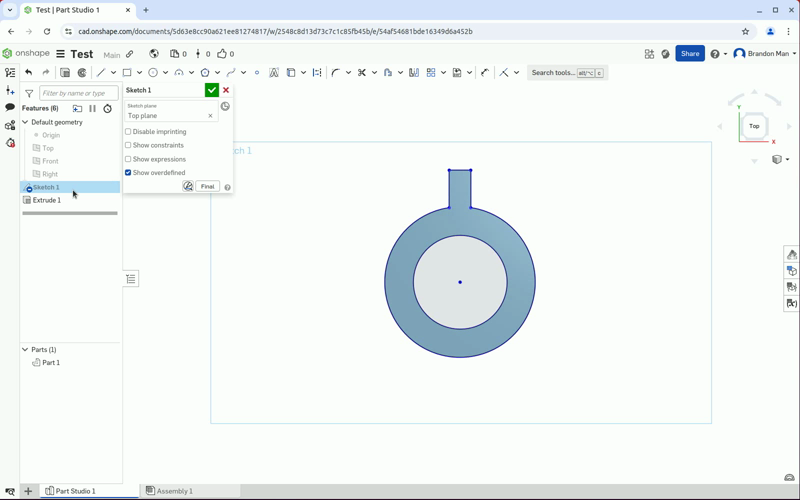
mouse_move(229, 92)
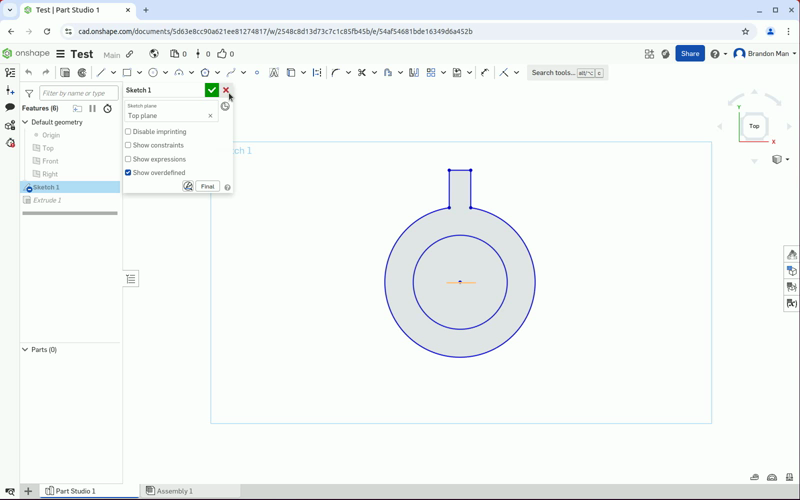
click(229, 92)
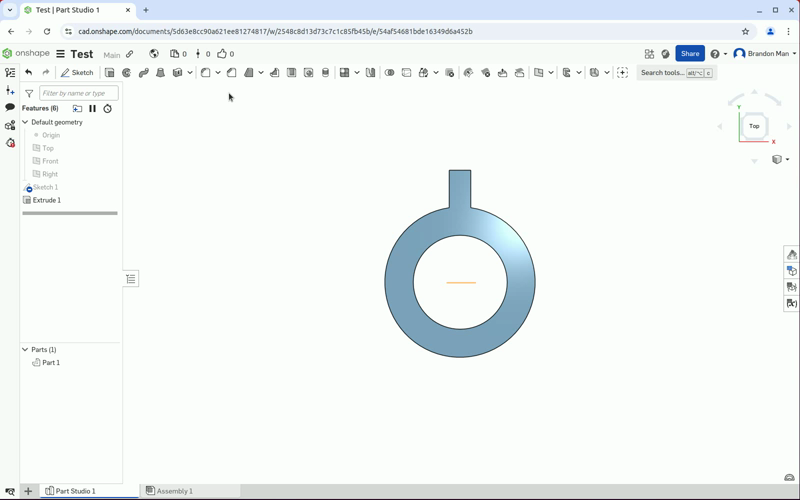
mouse_move(73, 352)
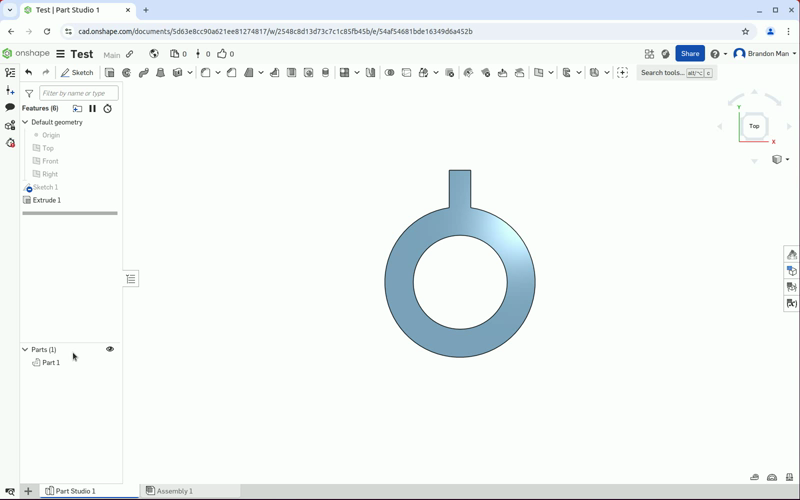
key(y)
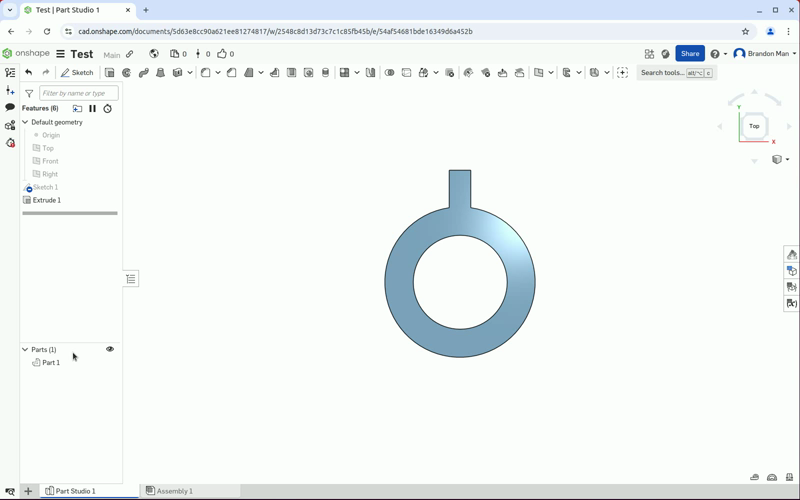
key(shift+p)
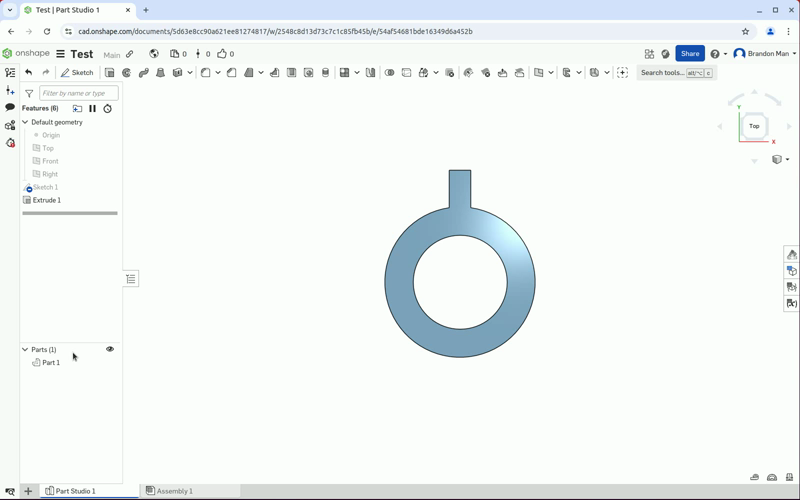
key(space)
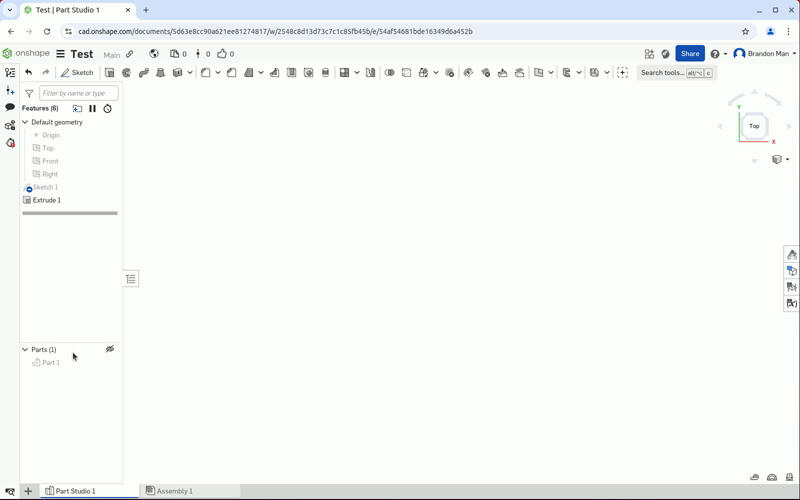
key_down(shift)
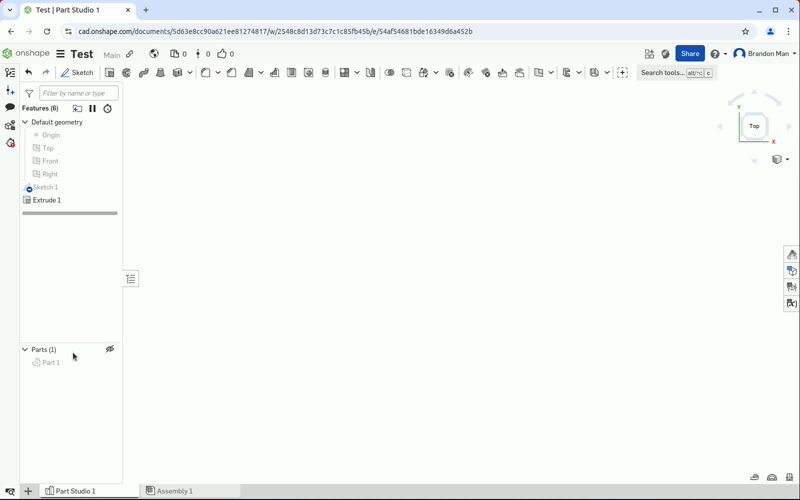
key(up)
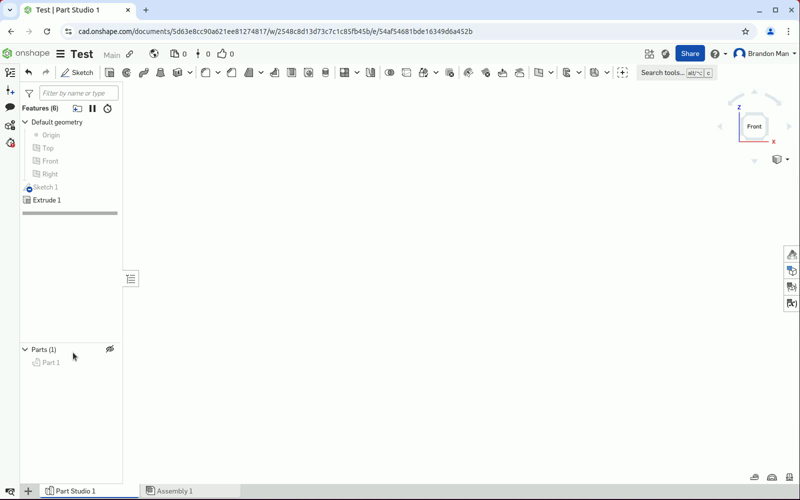
key_up(shift)
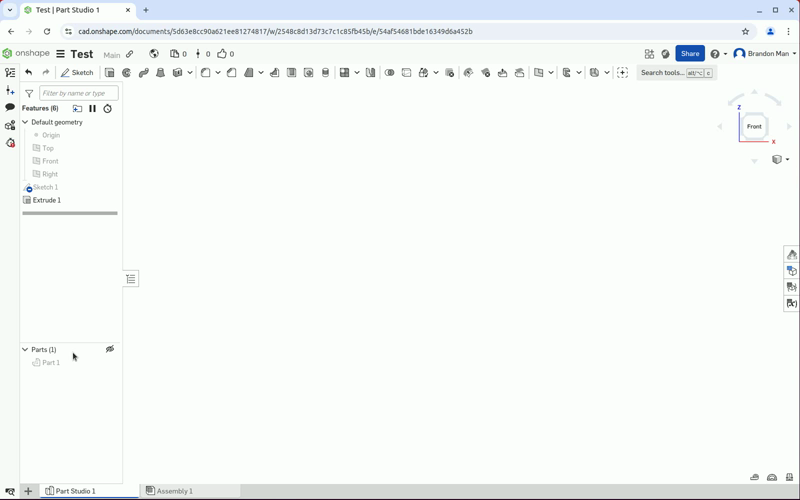
key(space)
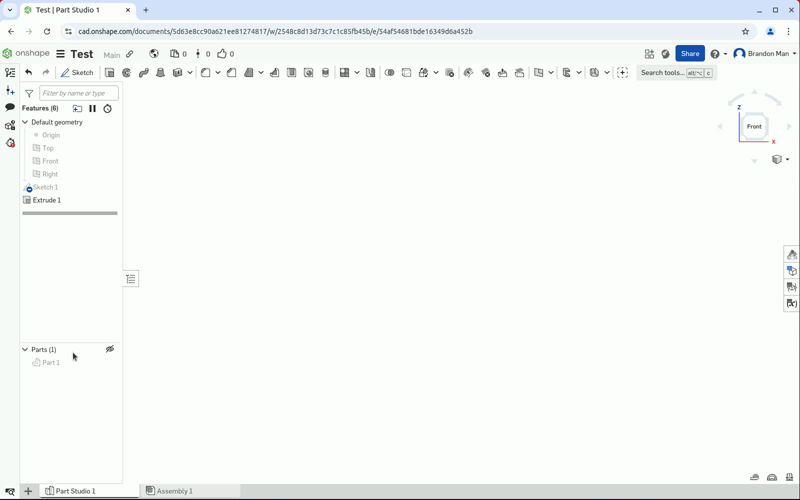
key_down(shift)
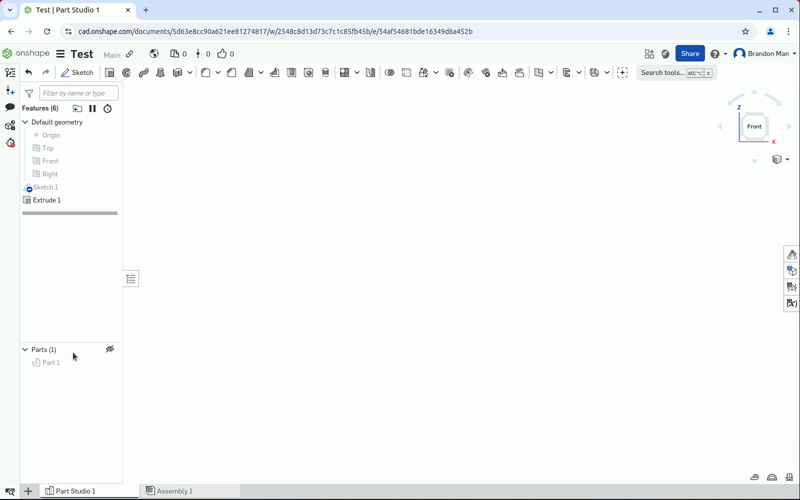
key(left)
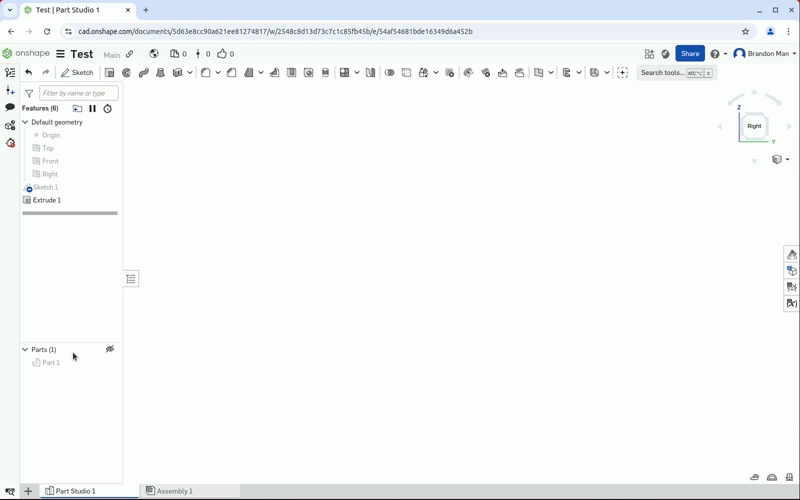
key_up(shift)
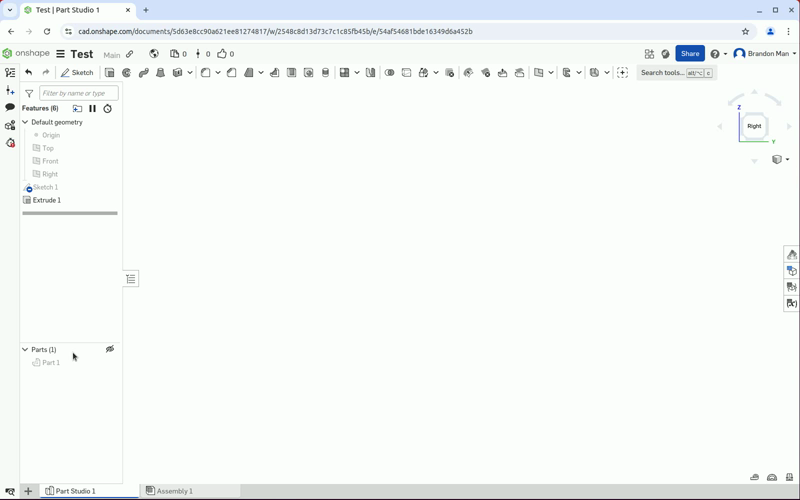
mouse_move(73, 352)
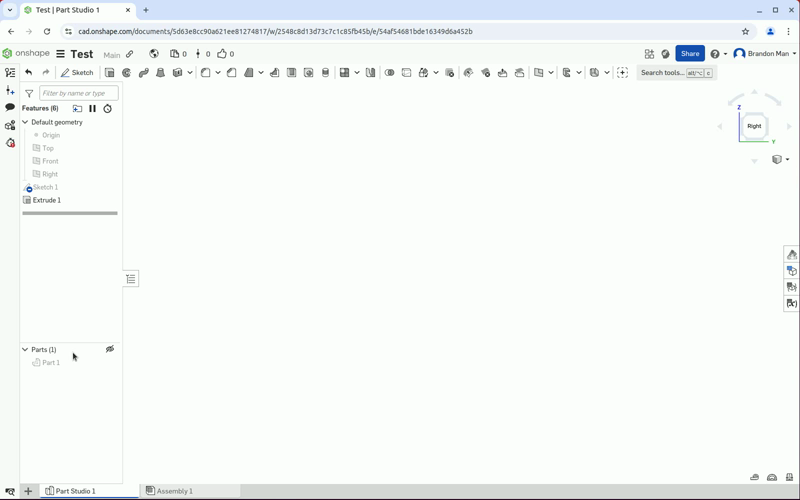
key(shift+y)
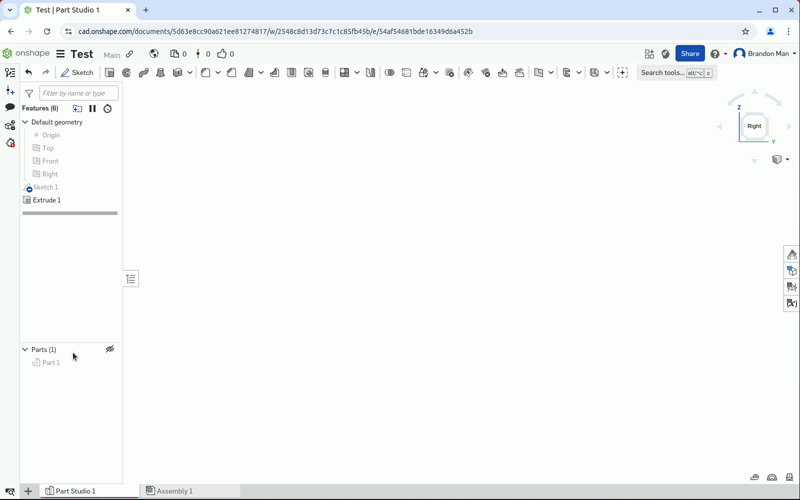
key(shift+s)
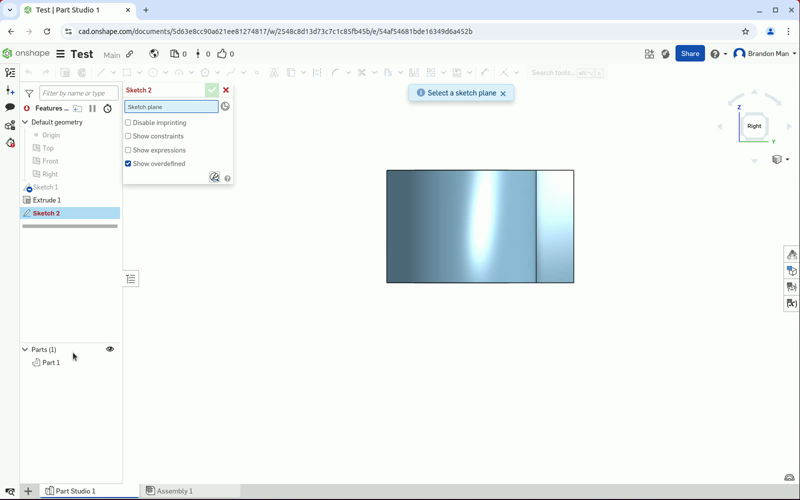
mouse_move(73, 176)
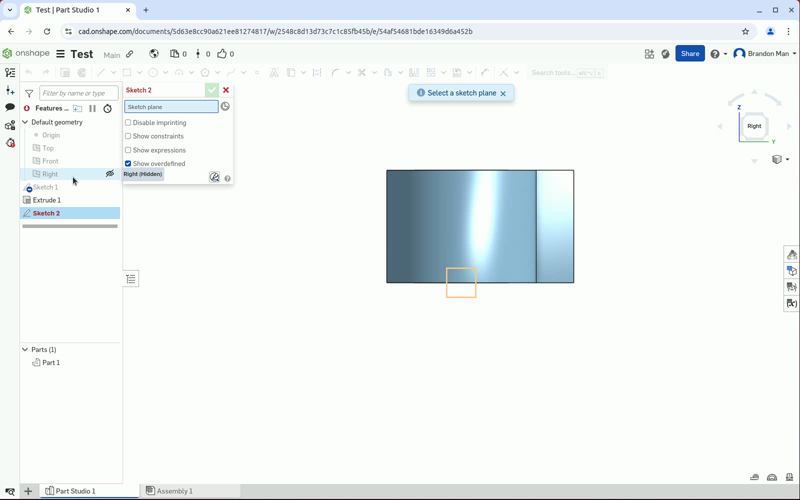
click(73, 176)
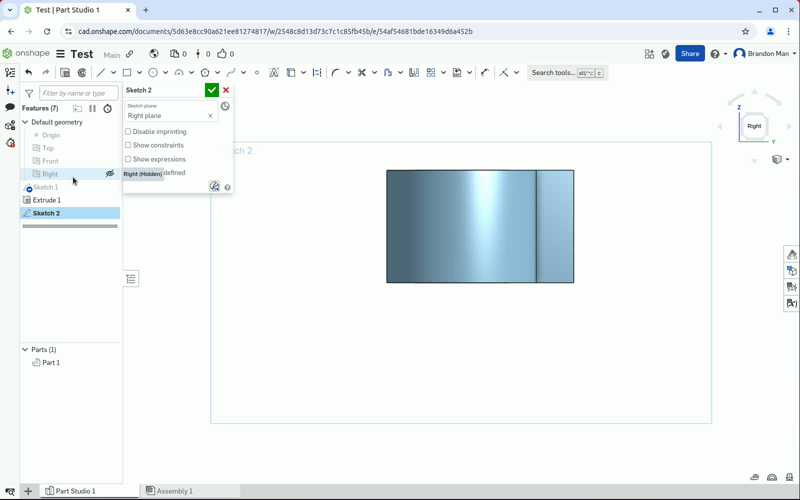
mouse_move(73, 352)
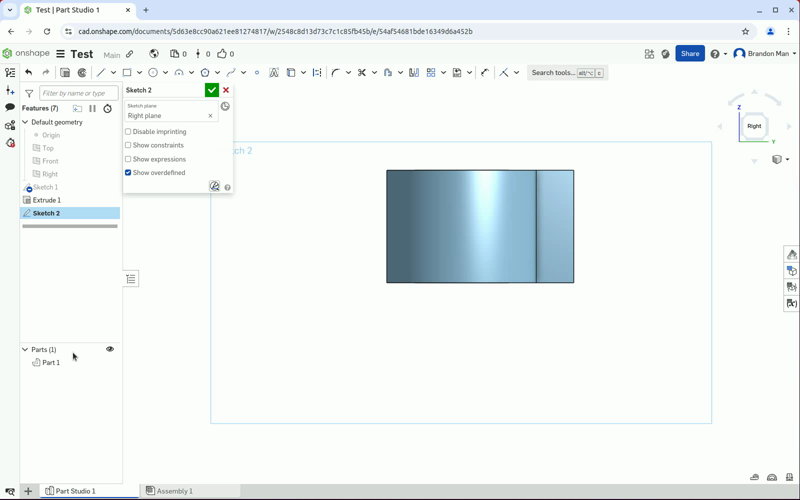
key(y)
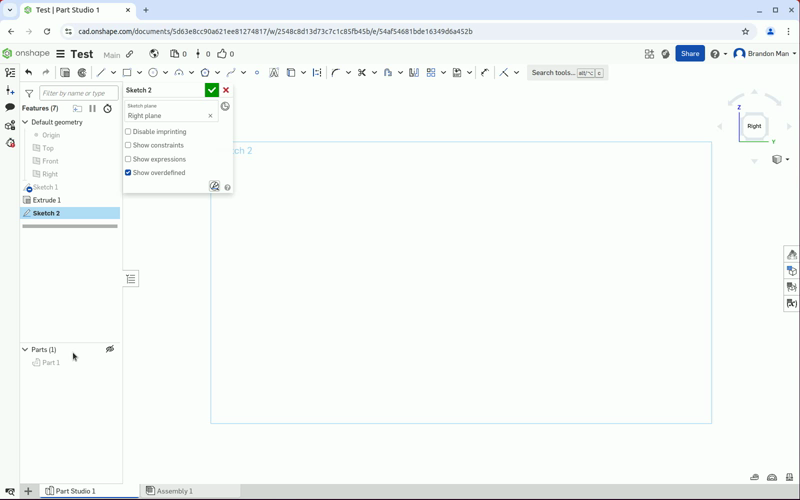
key(l)
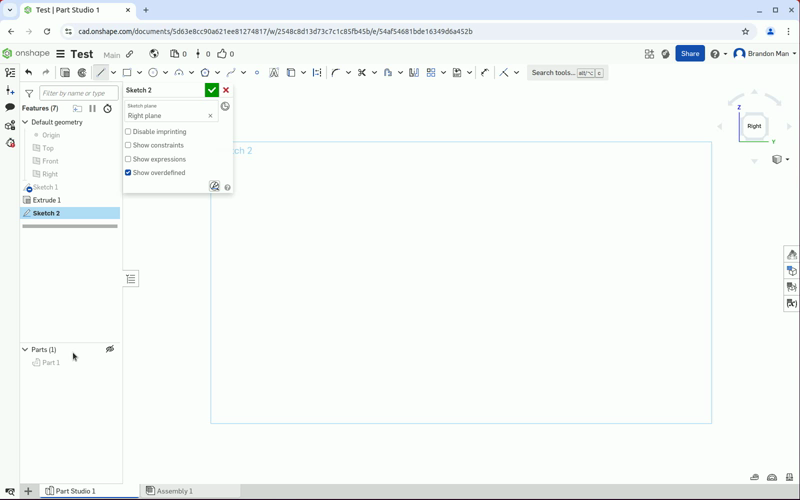
key_down(shift)
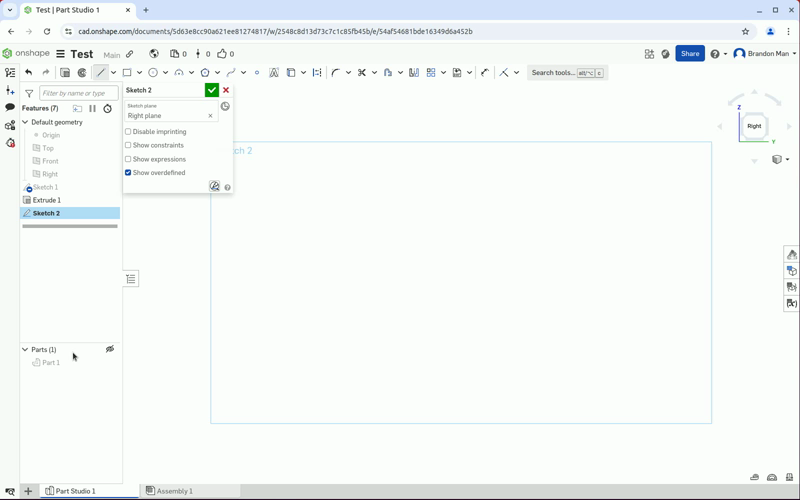
mouse_move(535, 192)
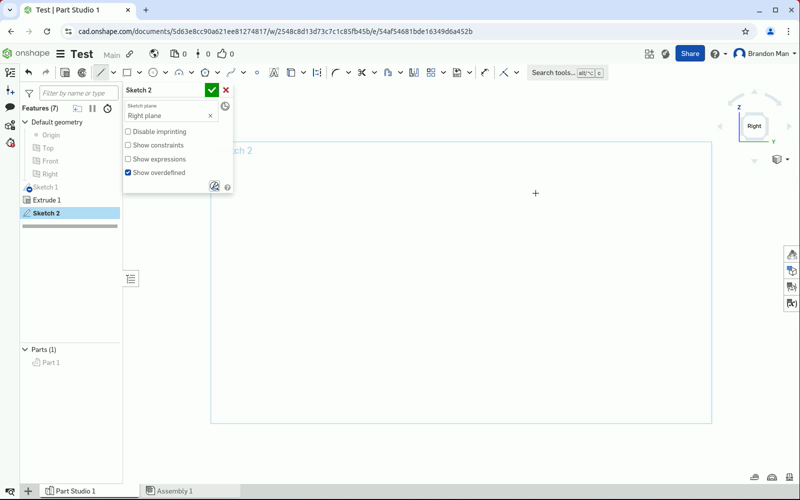
click(535, 192)
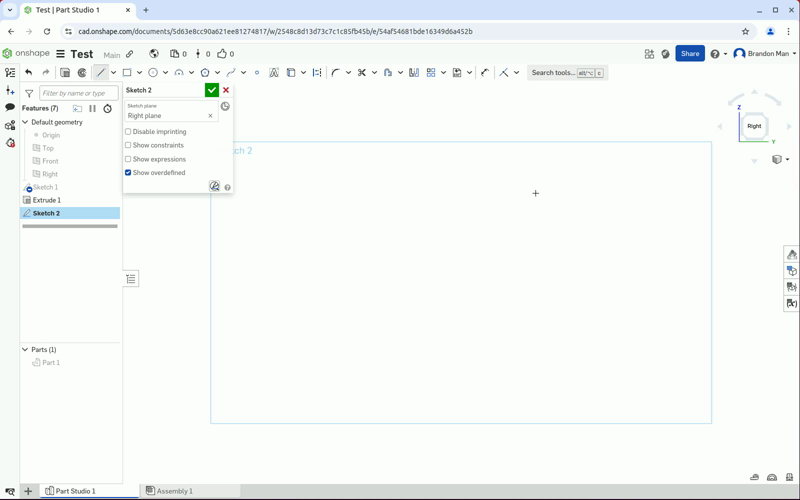
key_up(shift)
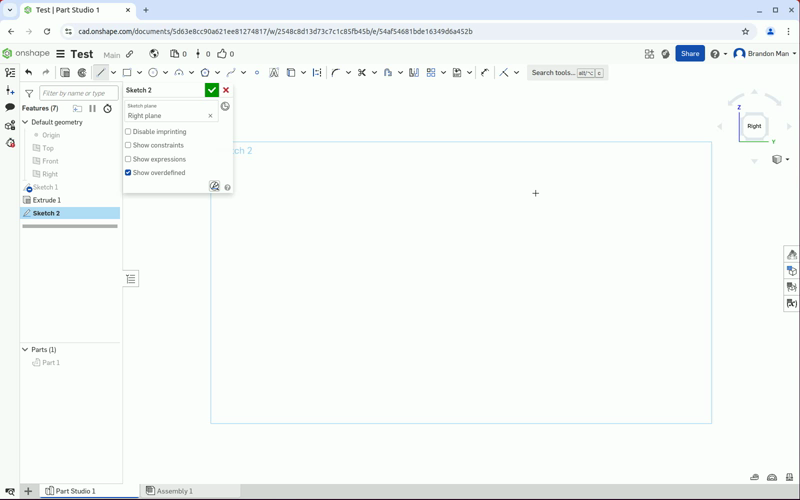
key_down(shift)
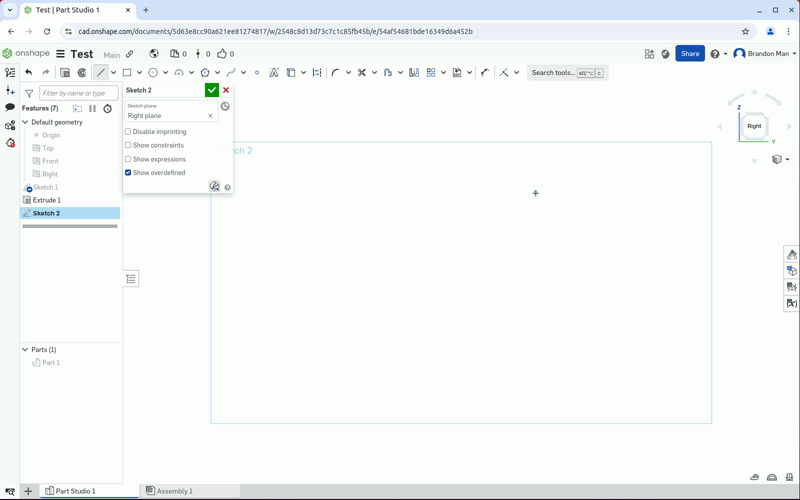
mouse_move(565, 192)
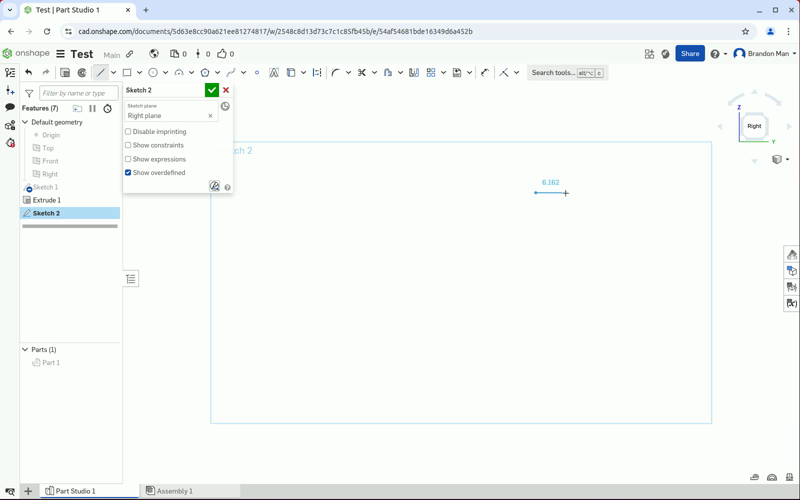
mouse_move(546, 192)
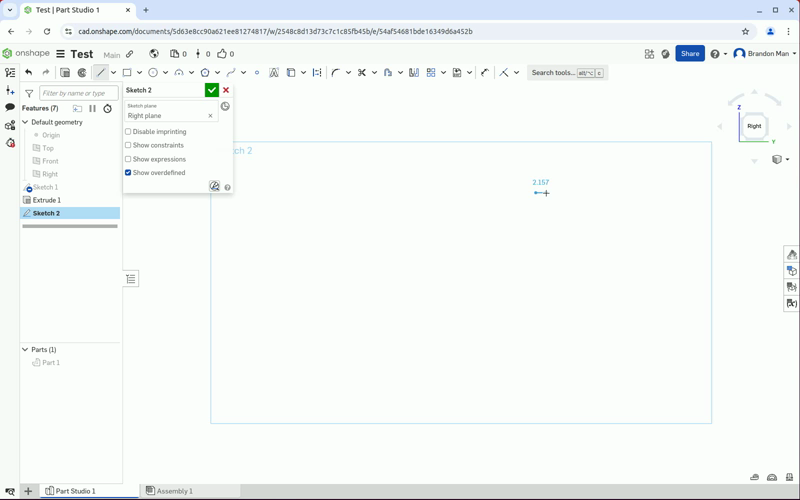
click(546, 192)
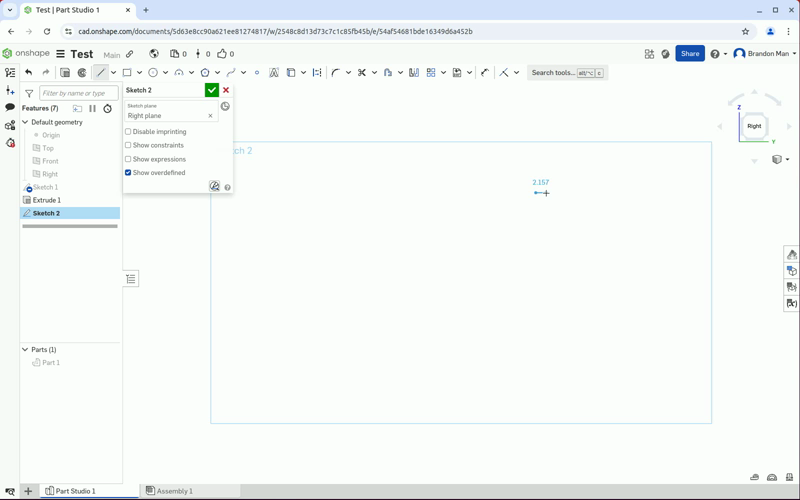
key_up(shift)
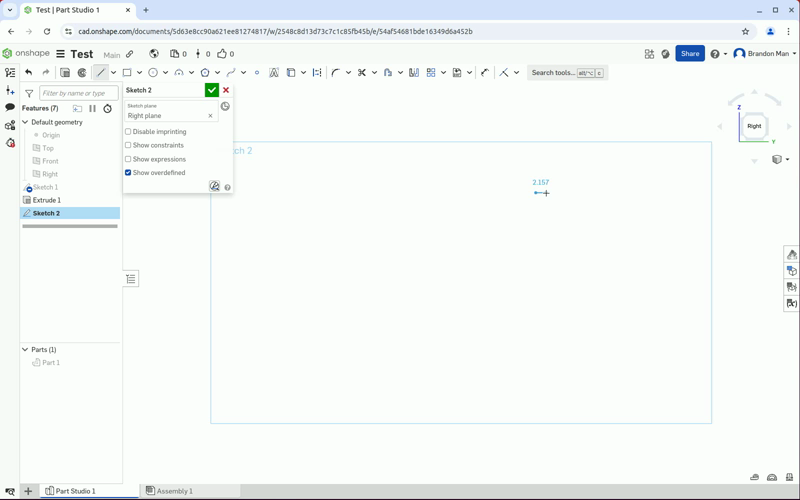
key_down(shift)
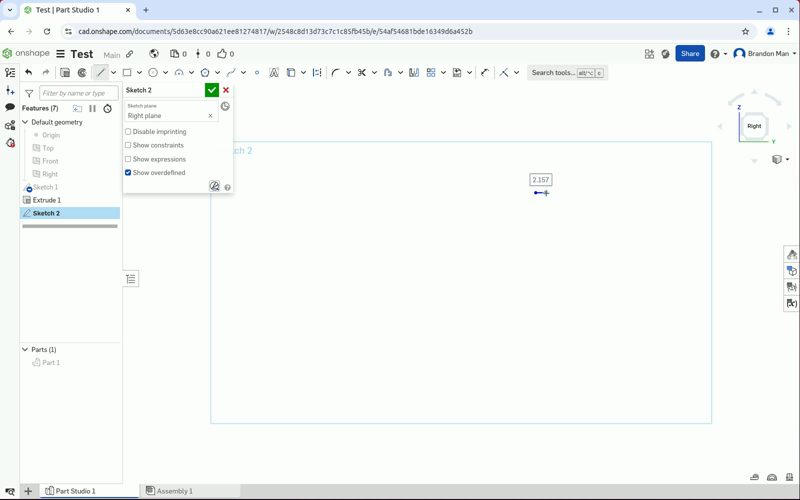
mouse_move(576, 192)
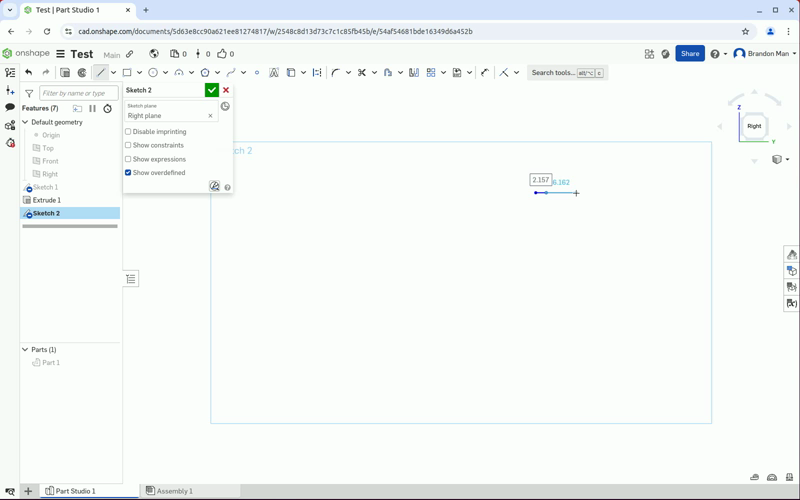
mouse_move(546, 215)
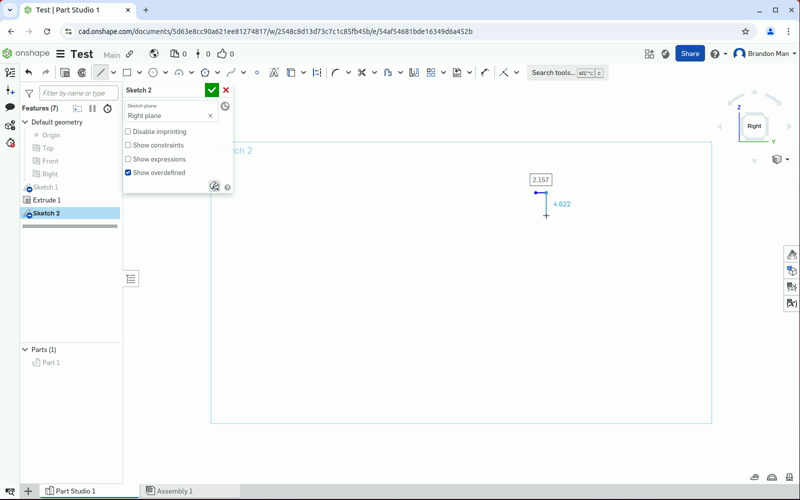
click(546, 215)
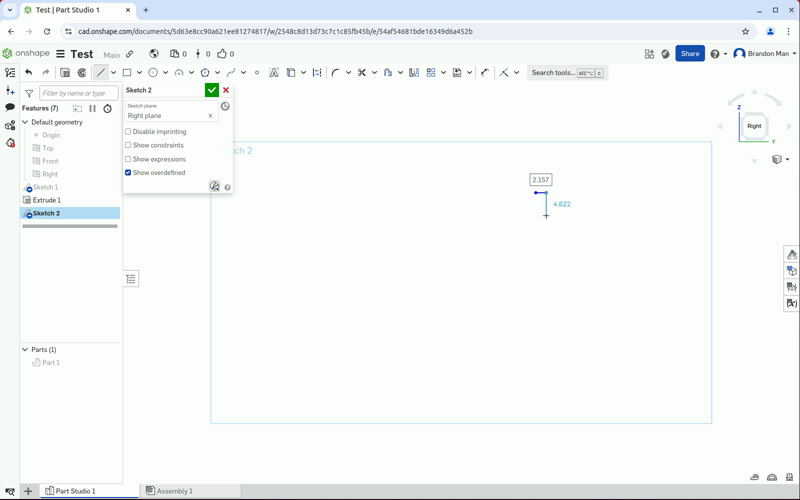
key_up(shift)
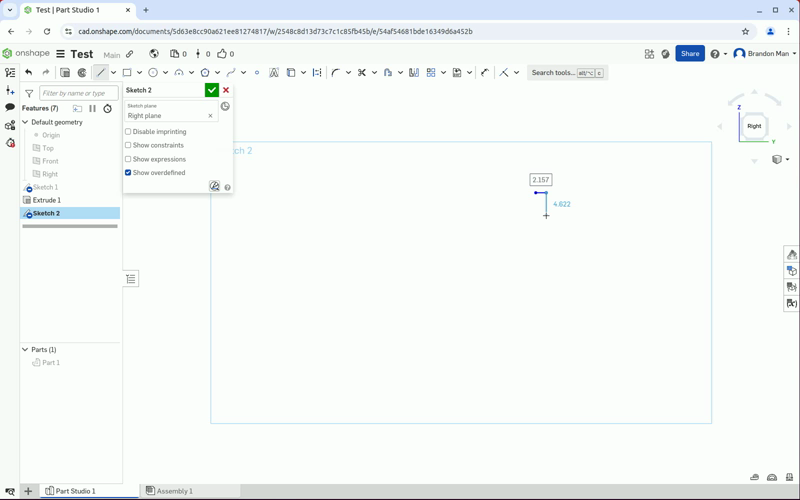
key_down(shift)
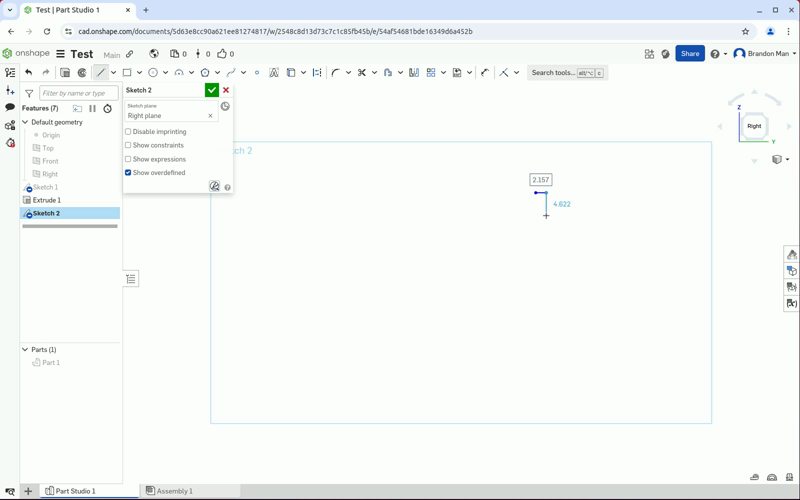
mouse_move(576, 215)
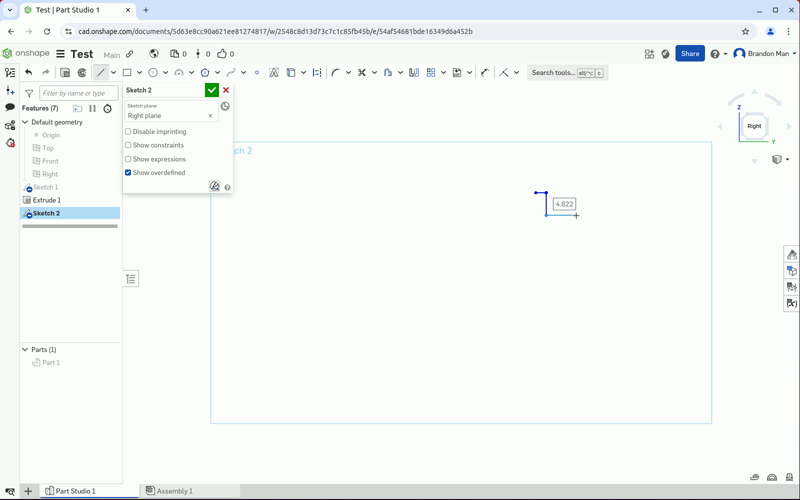
mouse_move(555, 215)
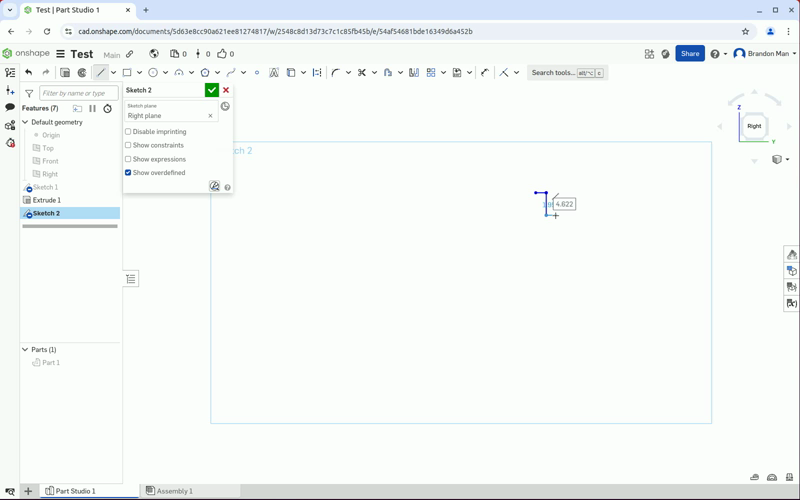
click(555, 215)
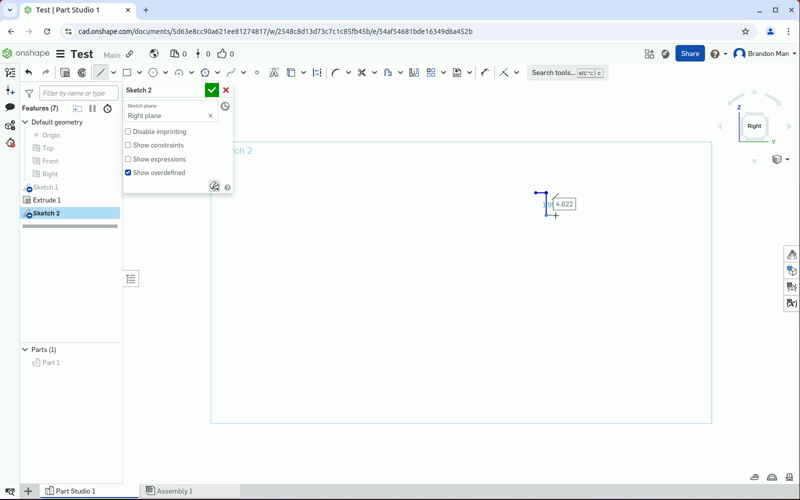
key_up(shift)
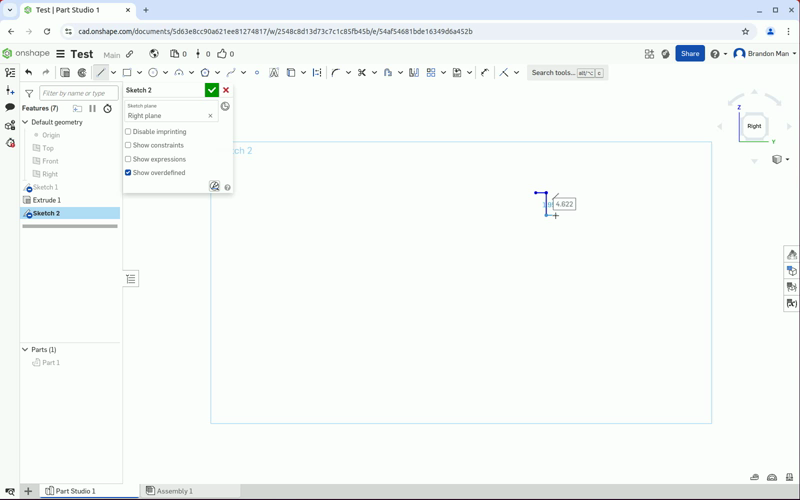
key_down(shift)
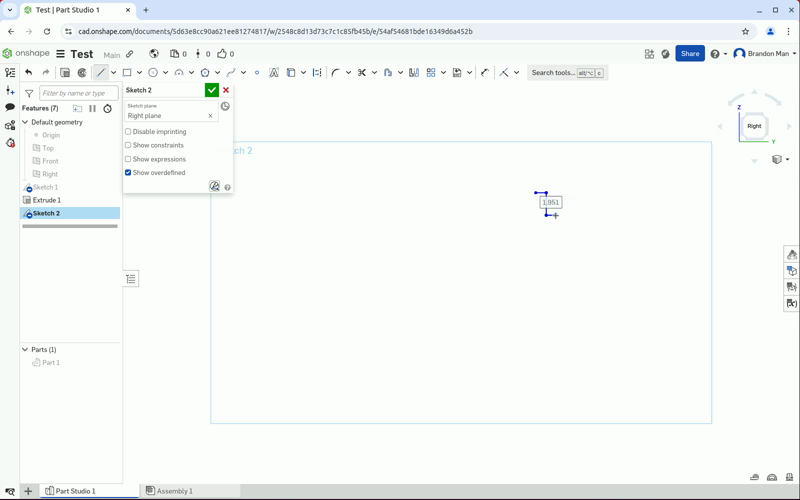
mouse_move(585, 215)
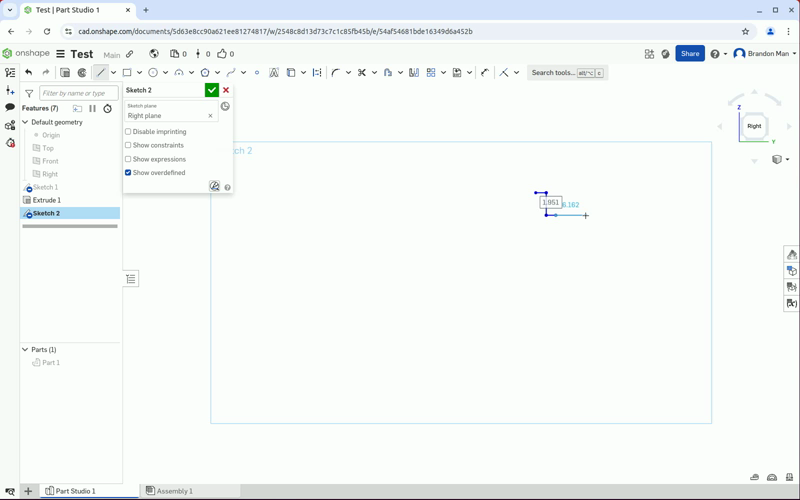
mouse_move(555, 237)
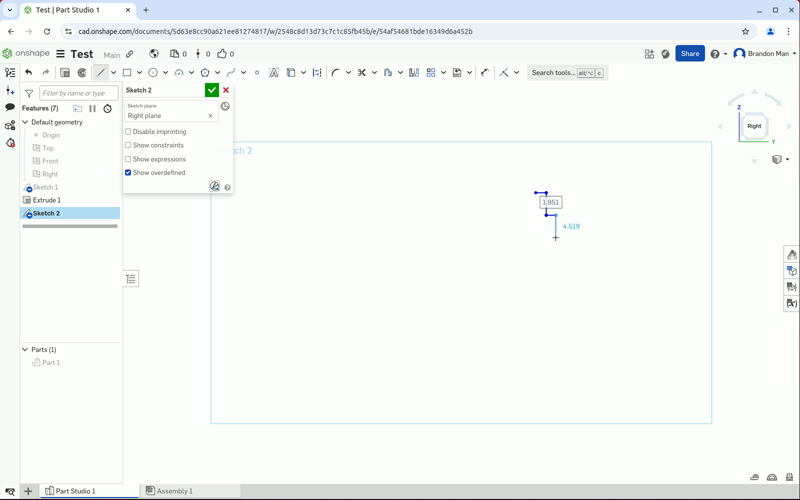
click(555, 237)
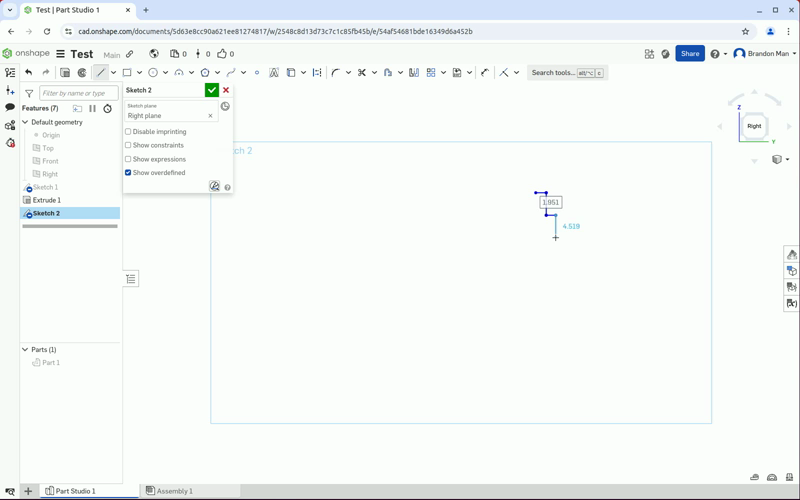
key_up(shift)
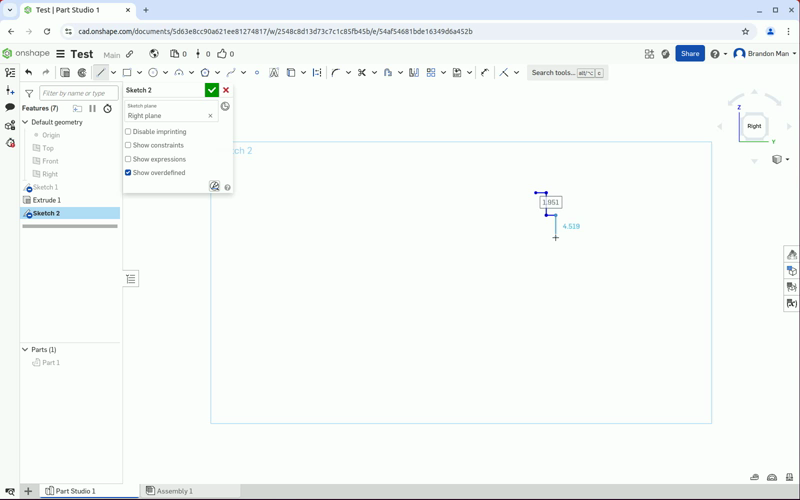
key_down(shift)
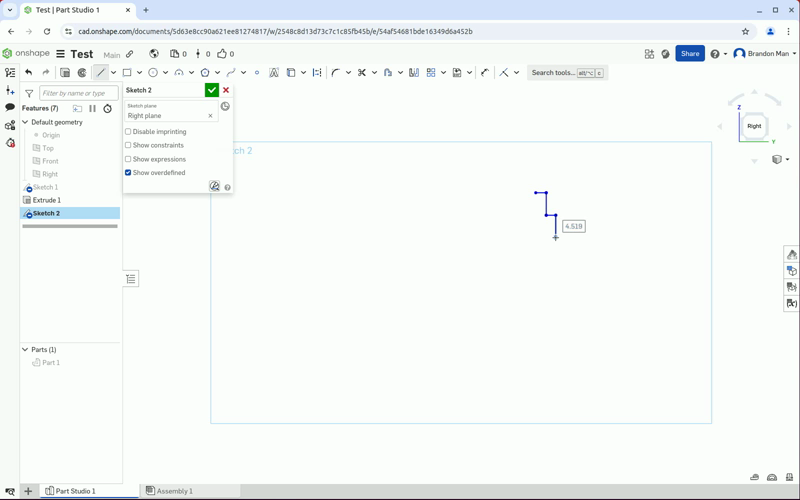
mouse_move(585, 237)
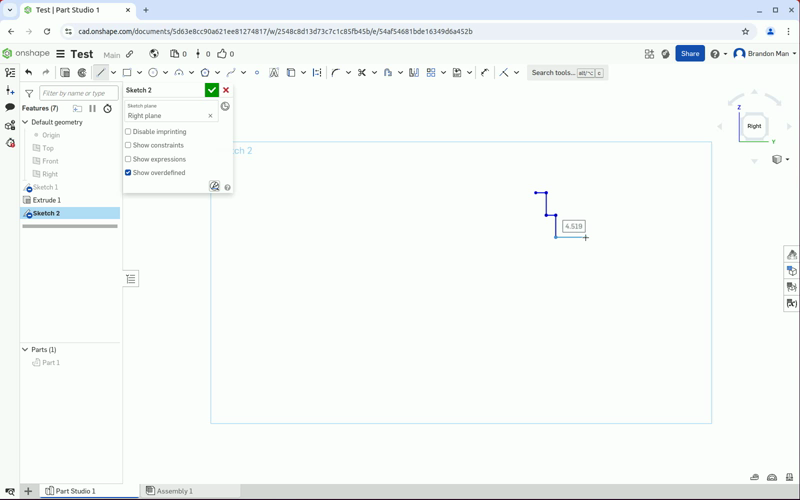
mouse_move(564, 237)
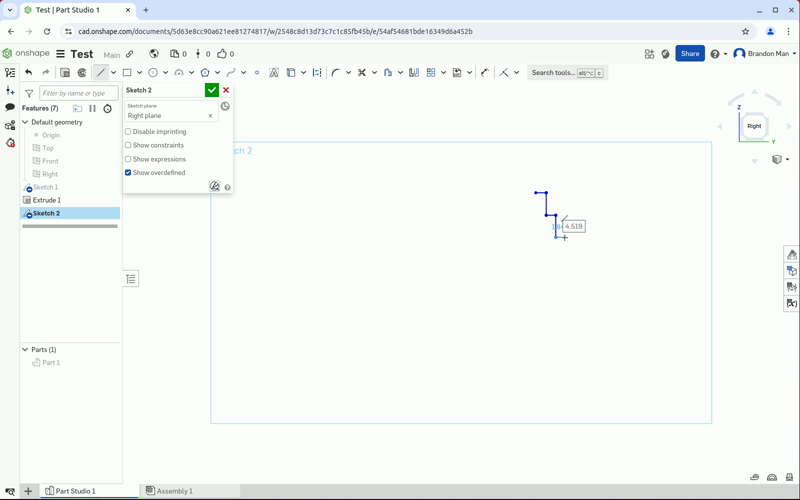
click(564, 237)
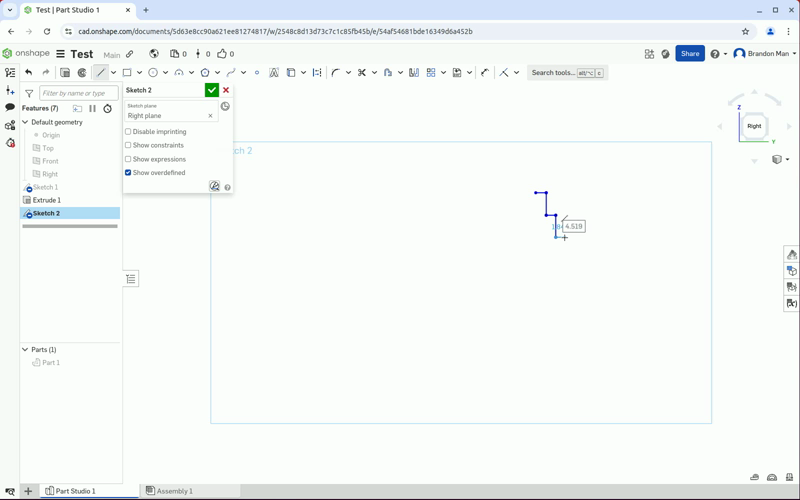
key_up(shift)
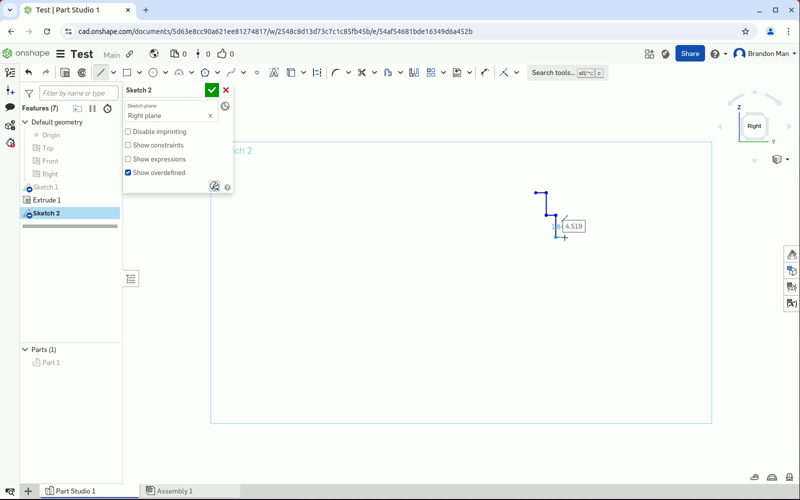
key_down(shift)
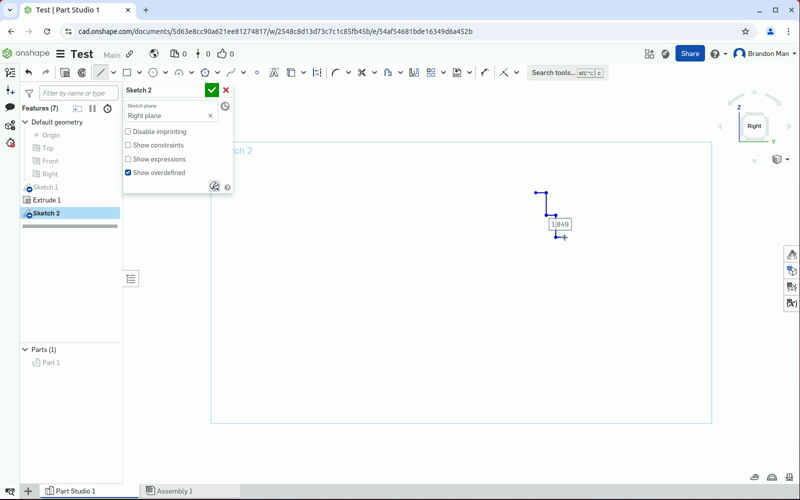
mouse_move(589, 237)
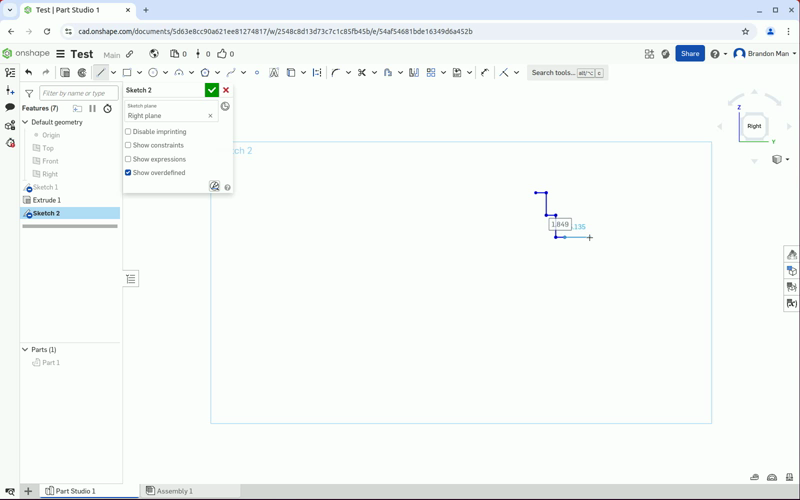
mouse_move(564, 259)
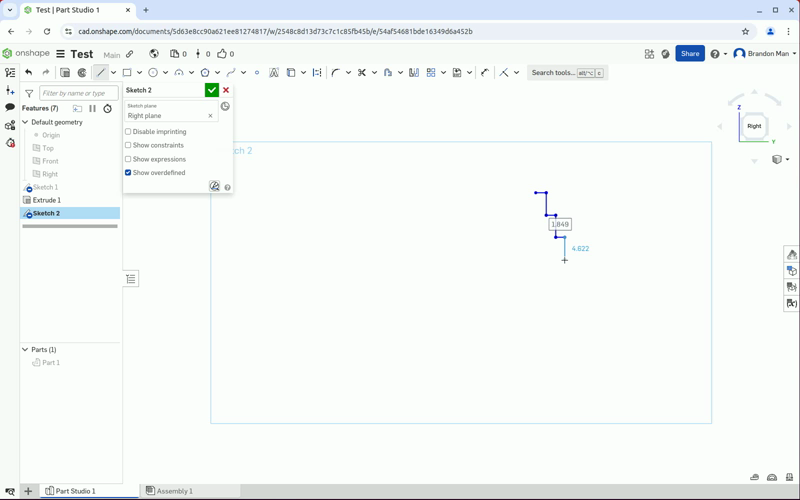
click(564, 259)
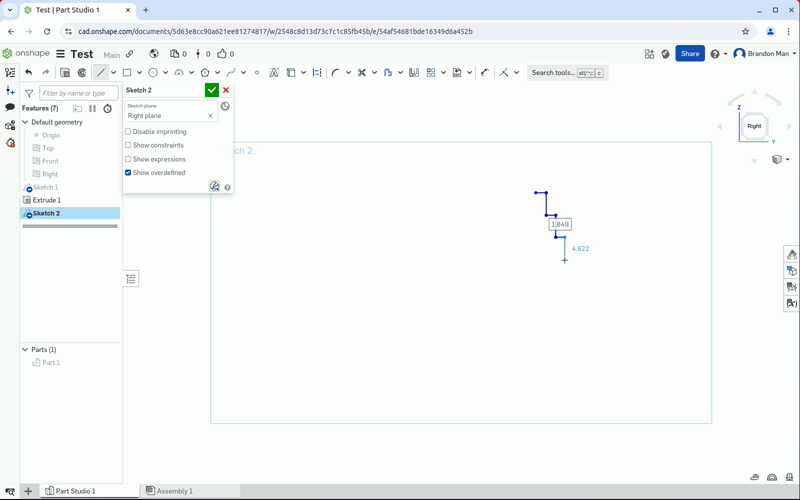
key_up(shift)
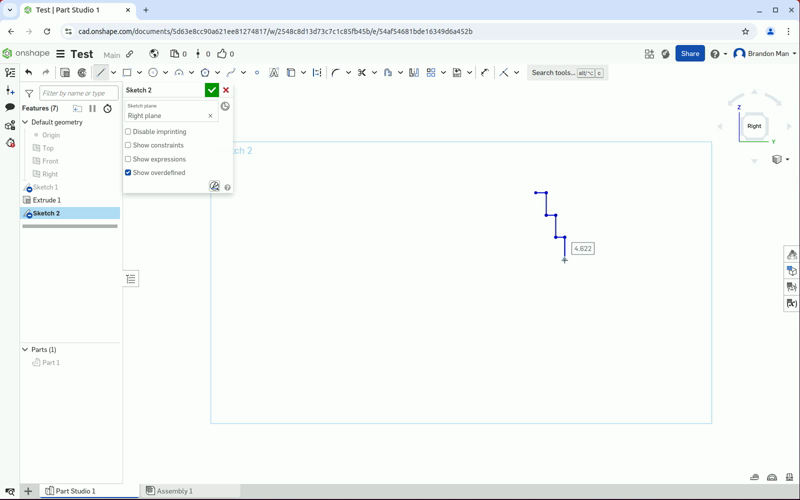
key_down(shift)
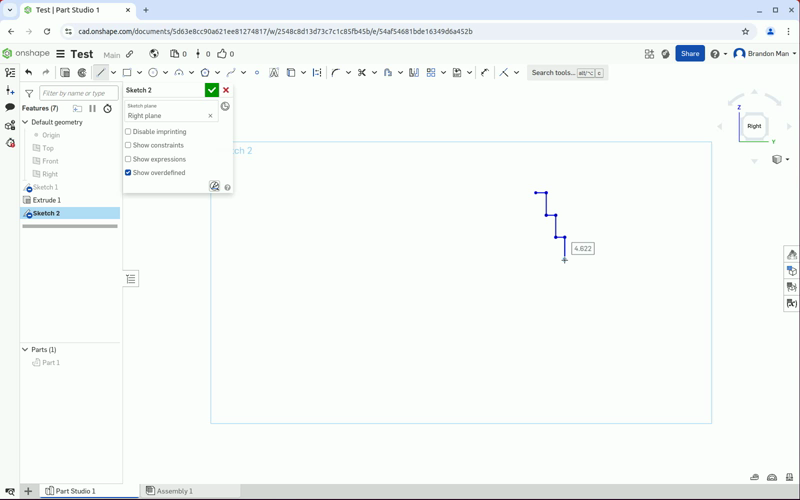
mouse_move(589, 259)
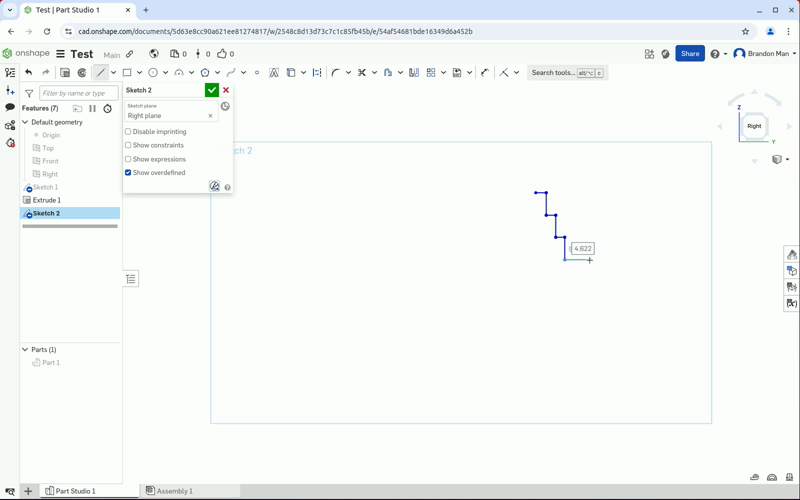
mouse_move(573, 259)
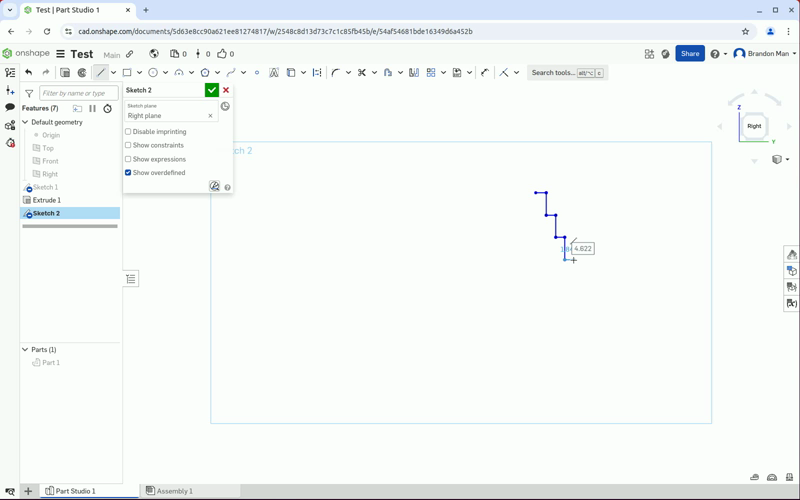
click(573, 259)
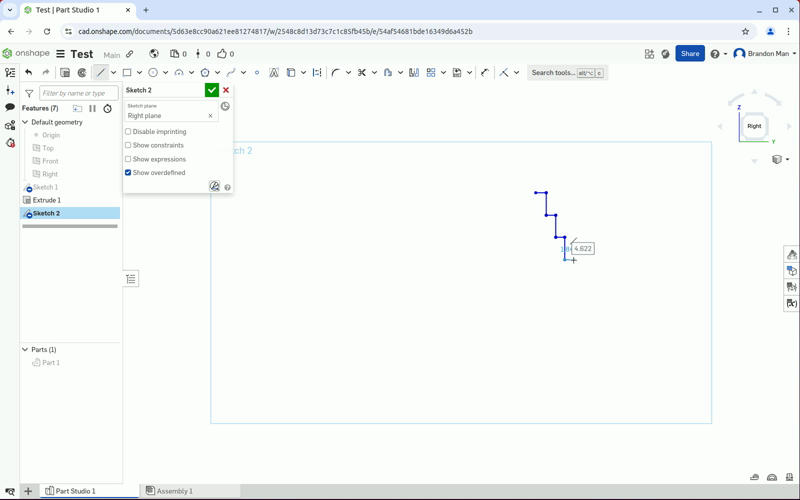
key_up(shift)
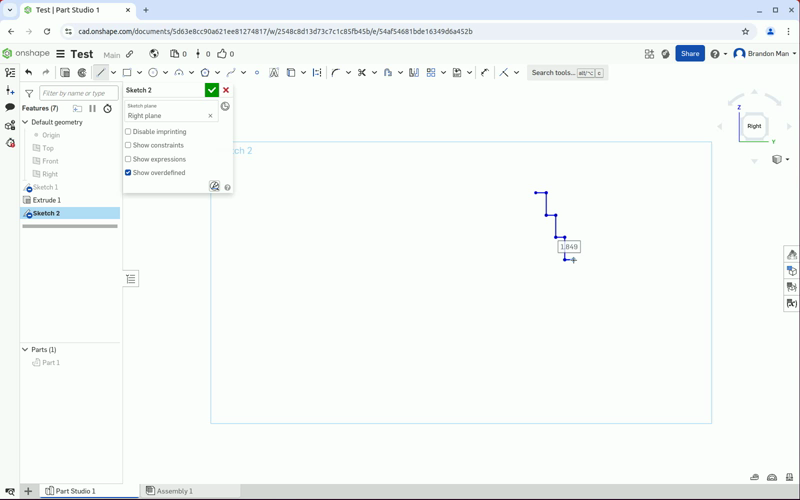
key_down(shift)
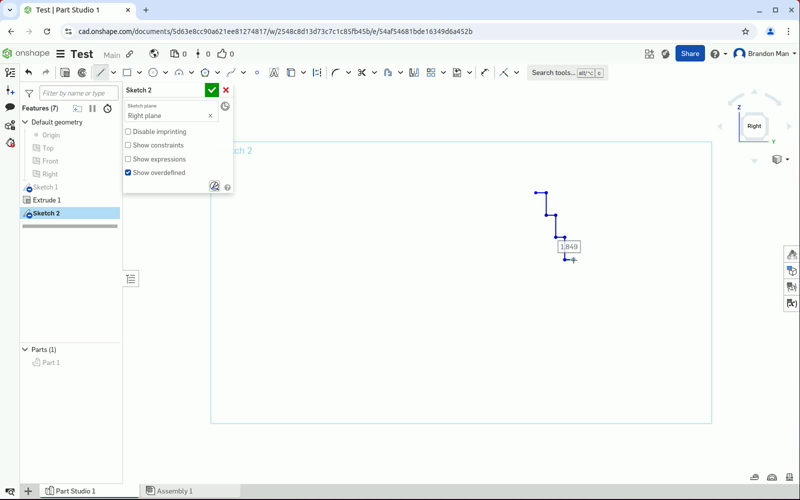
mouse_move(589, 259)
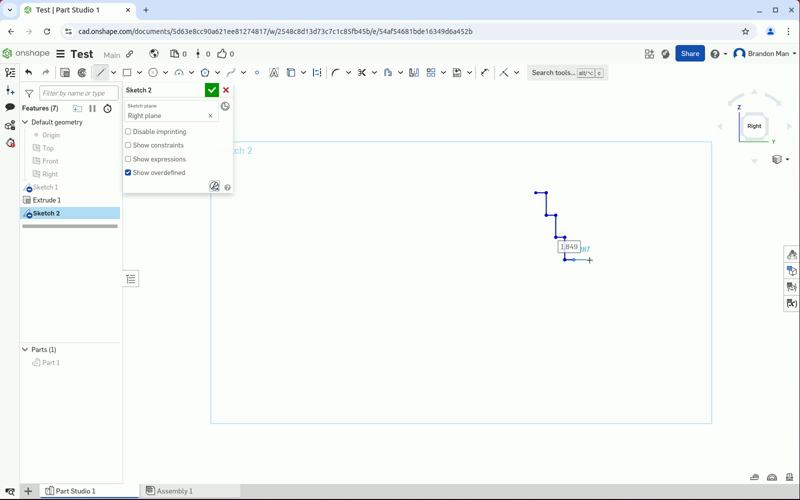
mouse_move(573, 282)
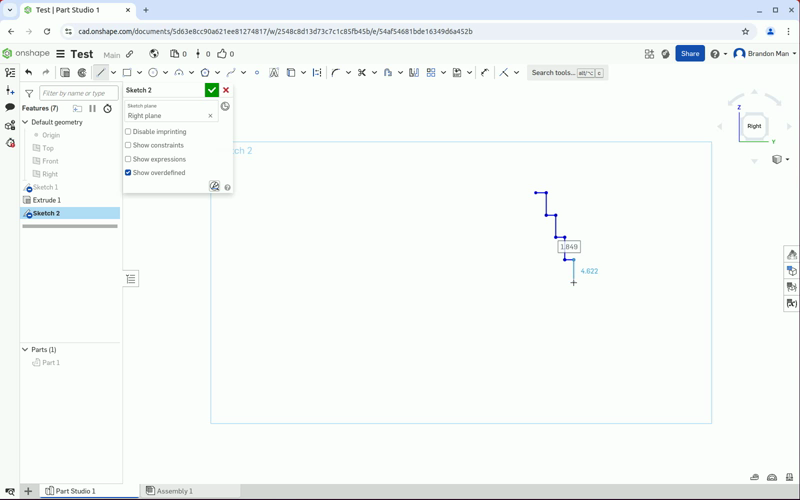
click(573, 282)
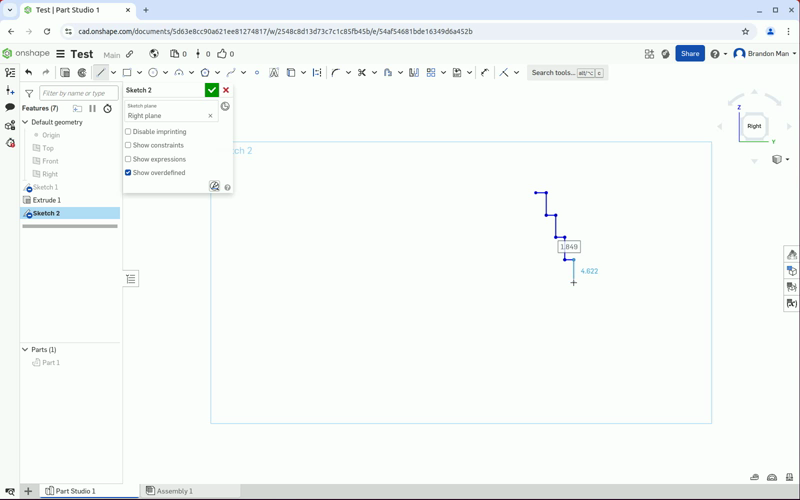
key_up(shift)
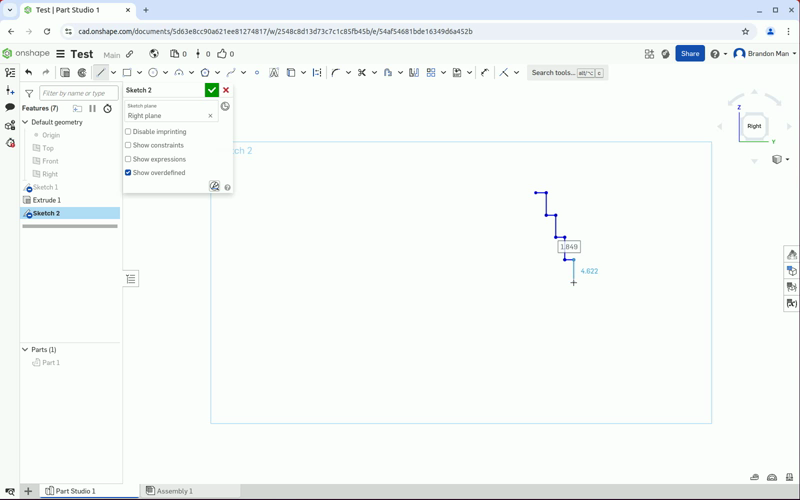
key_down(shift)
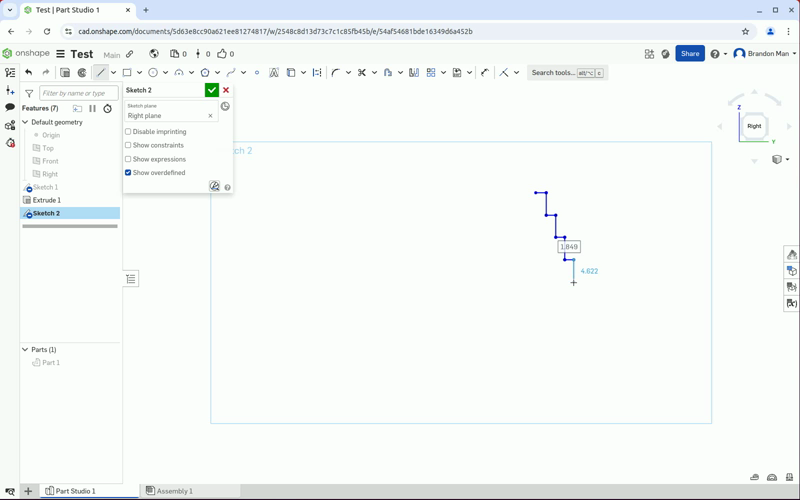
mouse_move(589, 282)
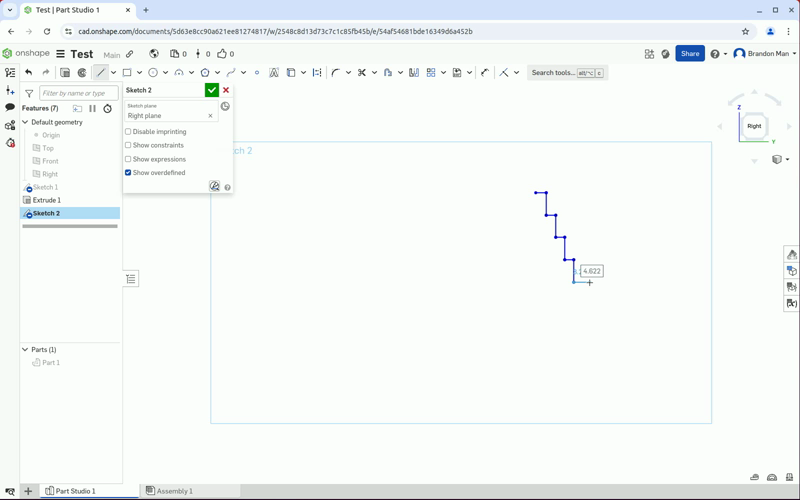
mouse_move(573, 317)
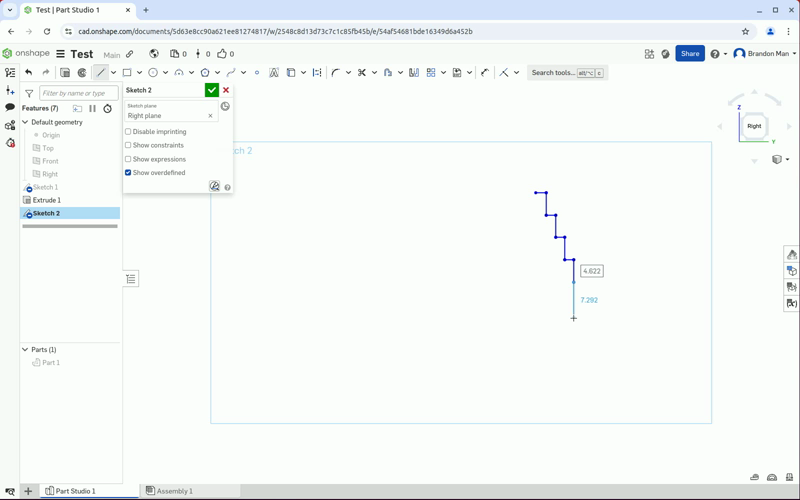
click(573, 317)
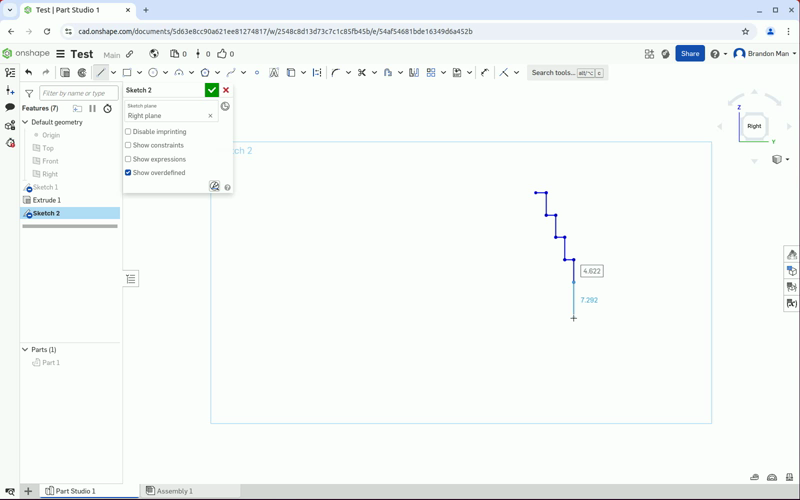
key_up(shift)
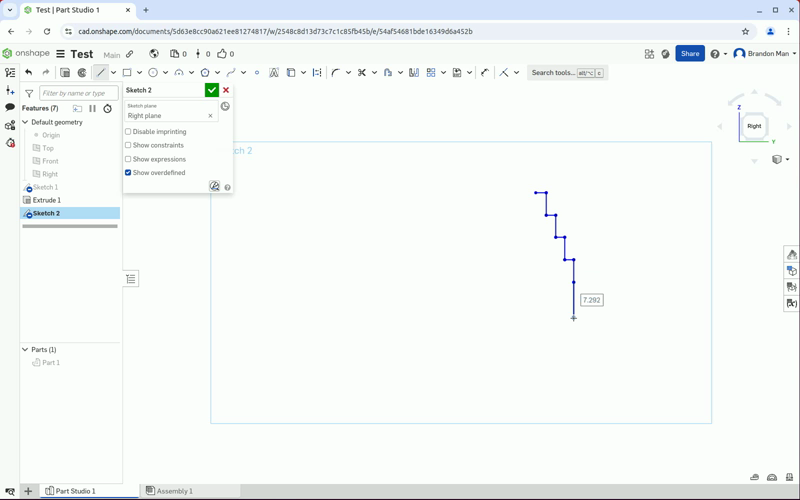
key_down(shift)
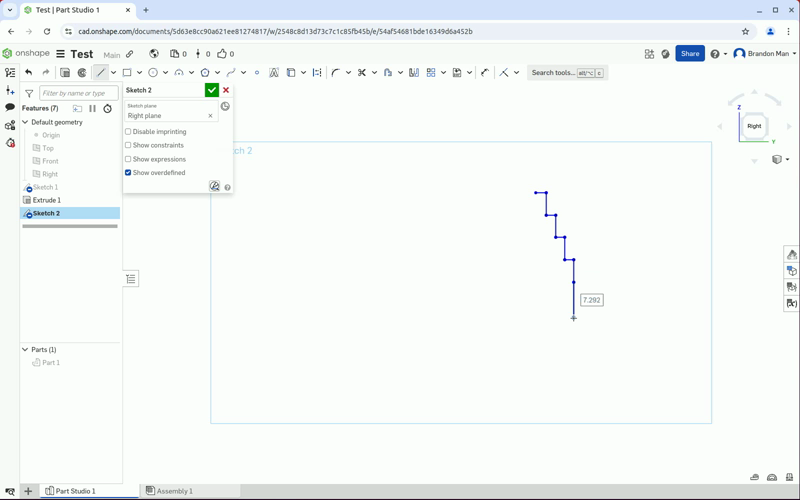
mouse_move(589, 317)
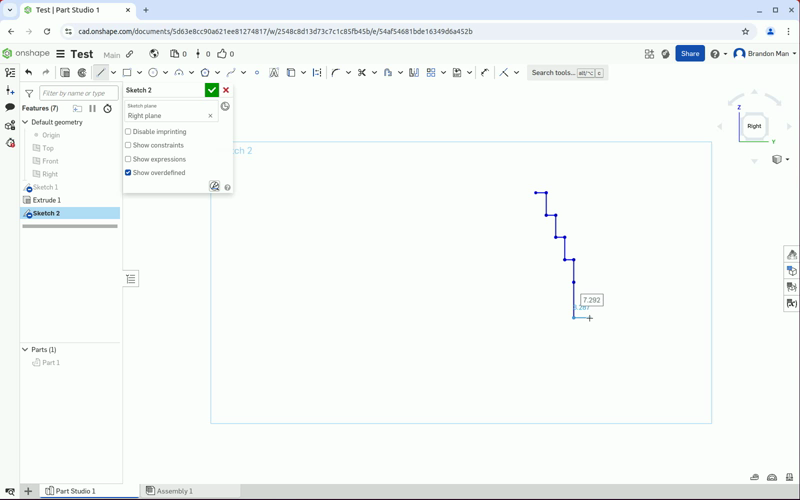
mouse_move(589, 317)
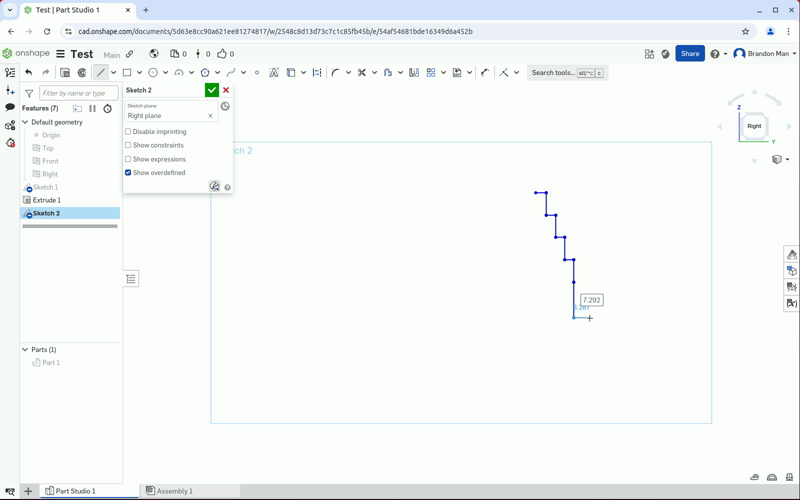
click(589, 317)
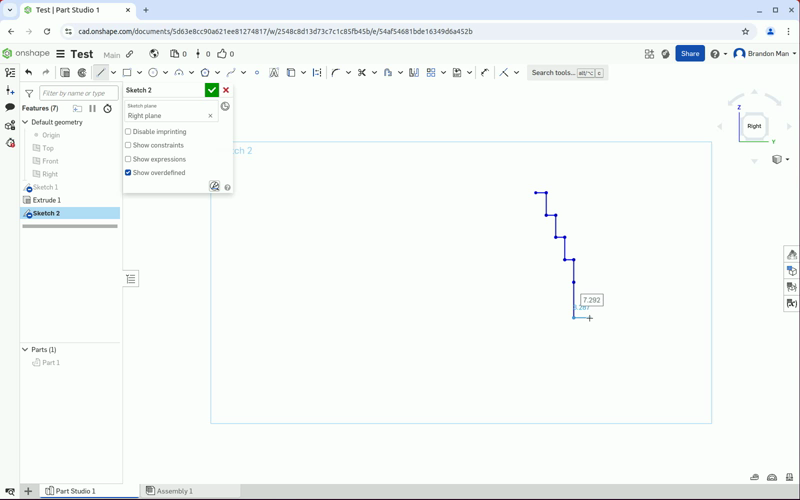
key_up(shift)
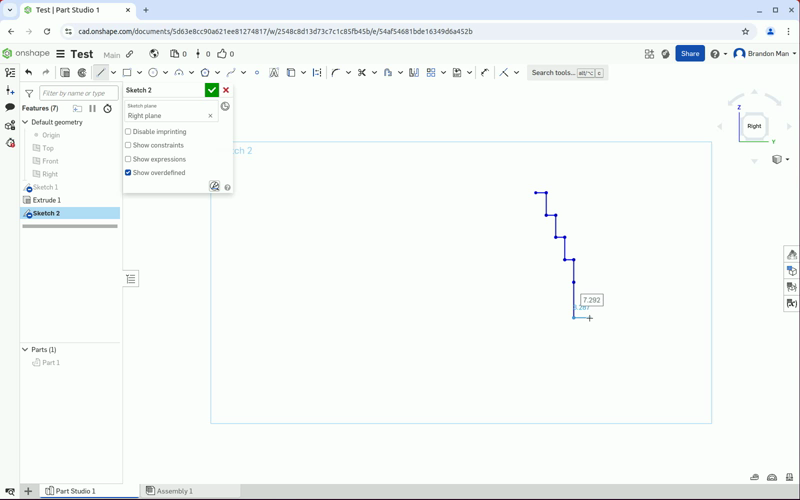
key_down(shift)
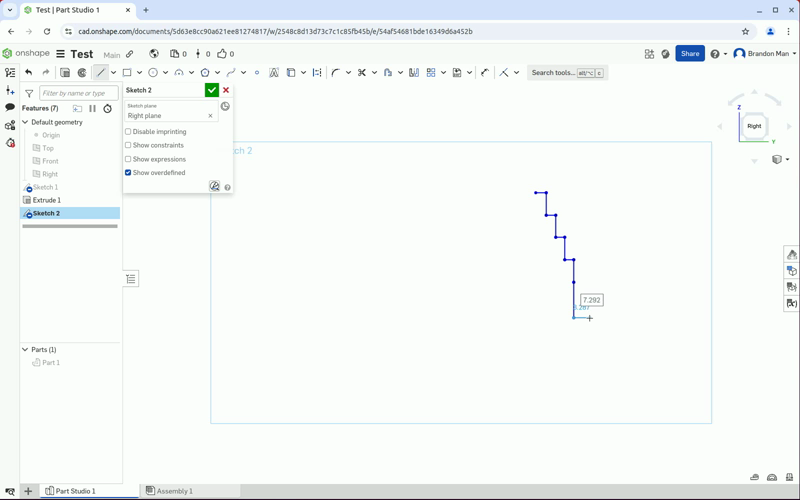
mouse_move(589, 153)
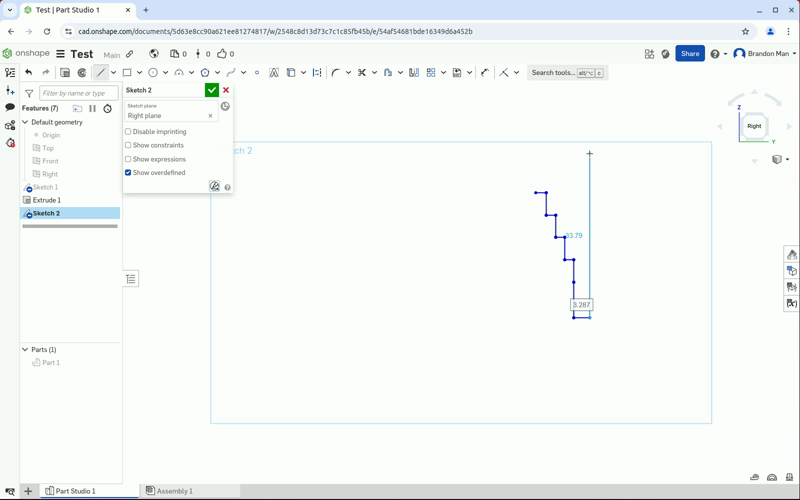
click(589, 153)
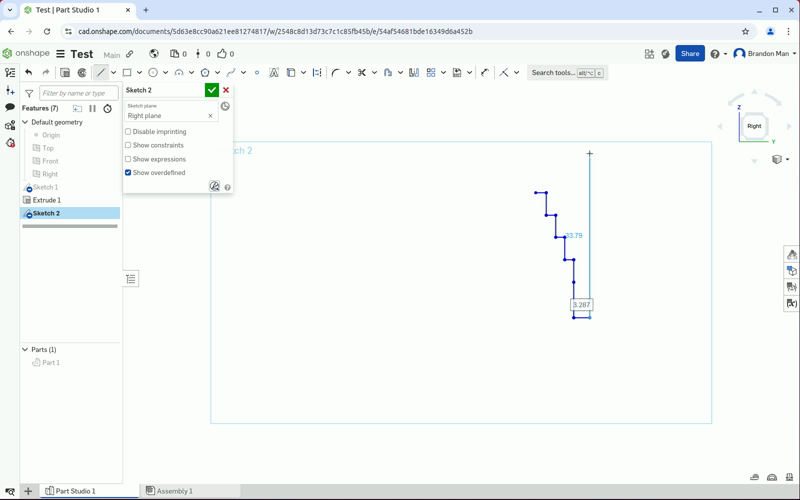
key_up(shift)
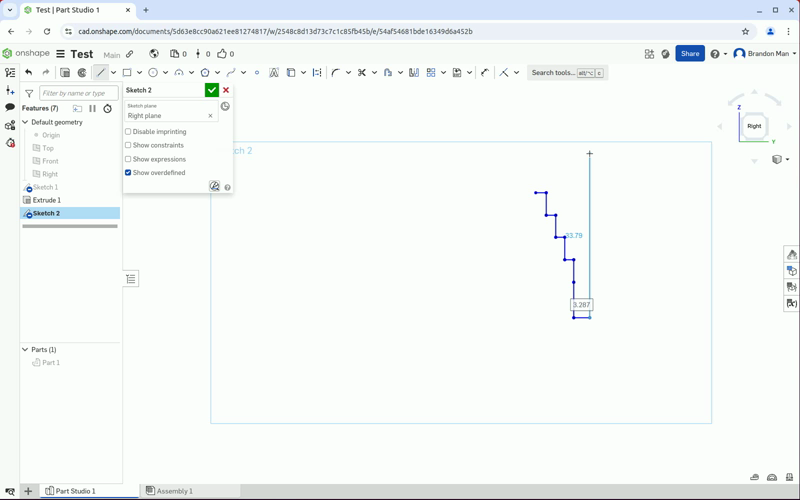
key_down(shift)
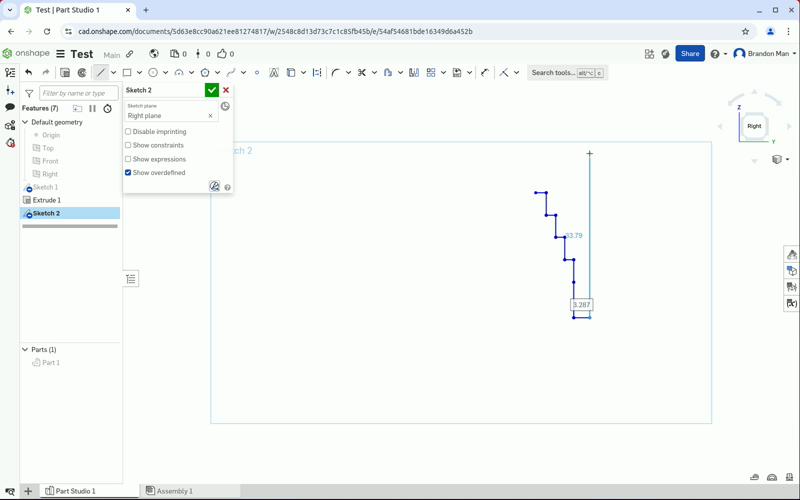
mouse_move(535, 153)
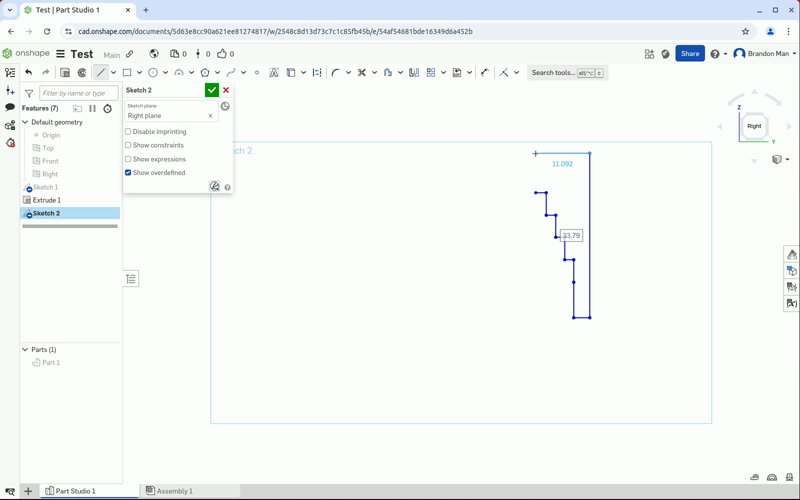
click(535, 153)
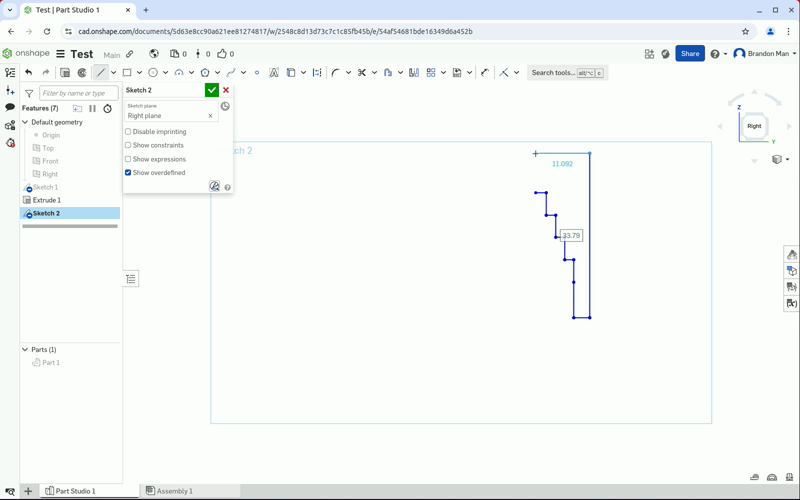
key_up(shift)
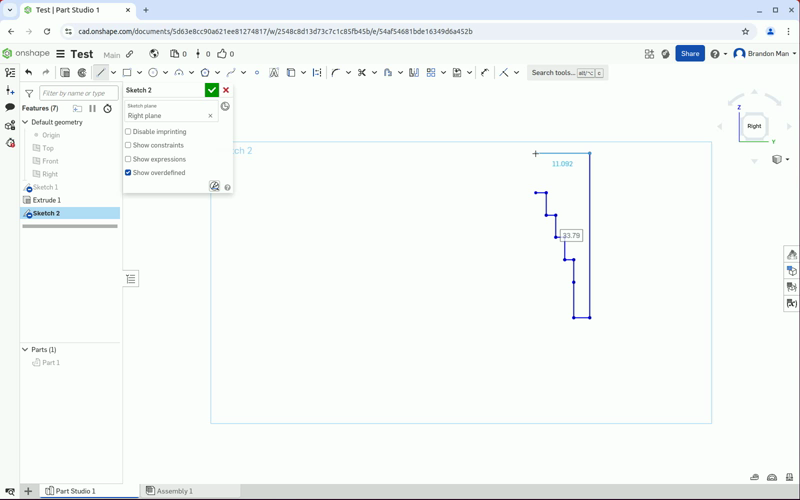
mouse_move(565, 153)
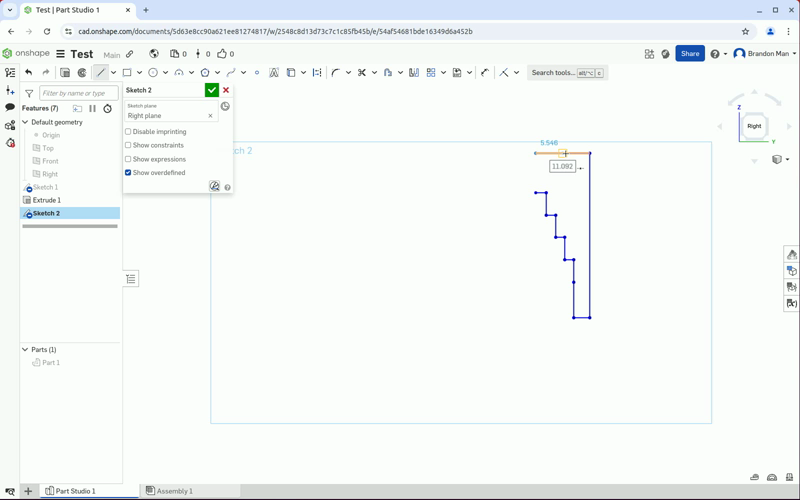
key_down(shift)
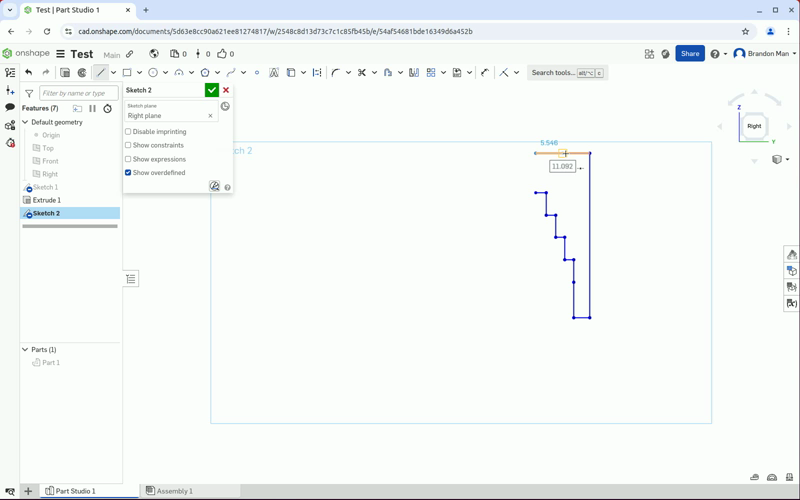
mouse_move(535, 192)
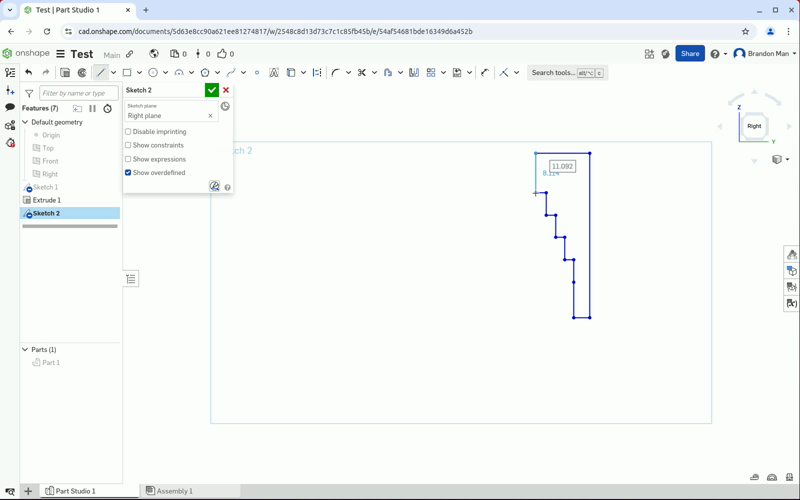
key_up(shift)
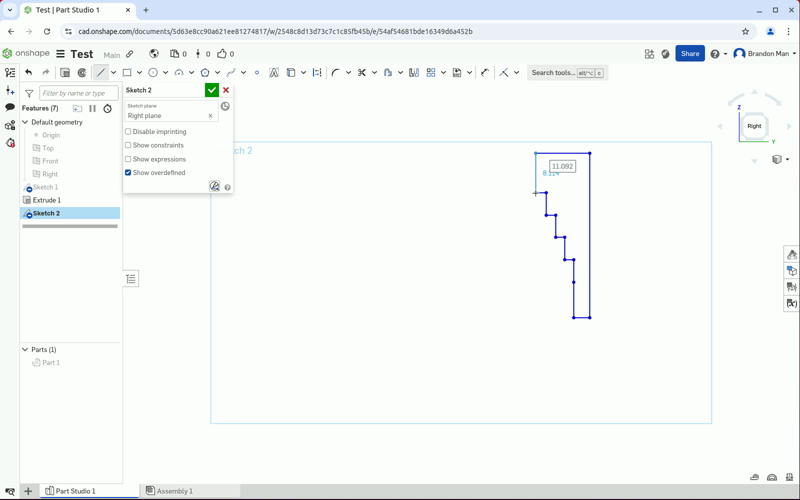
click(535, 192)
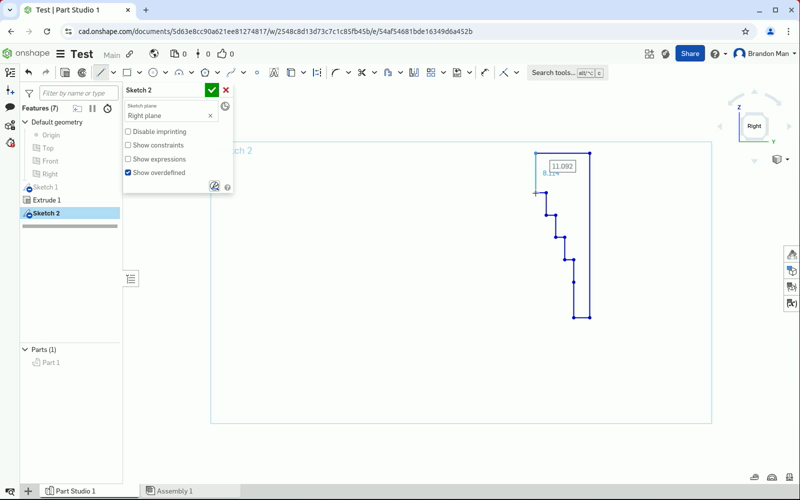
key(esc)
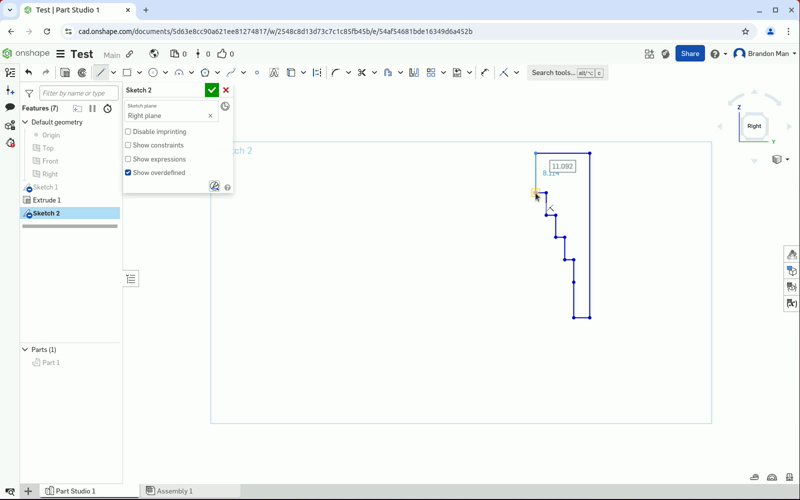
mouse_move(589, 264)
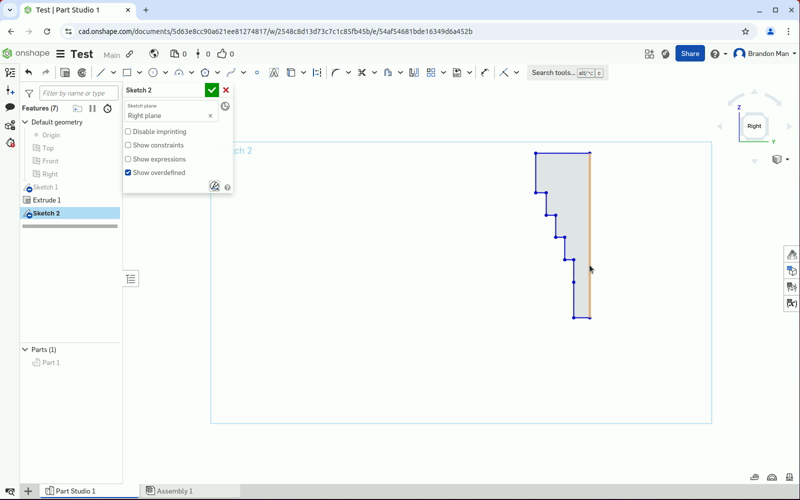
click(589, 264)
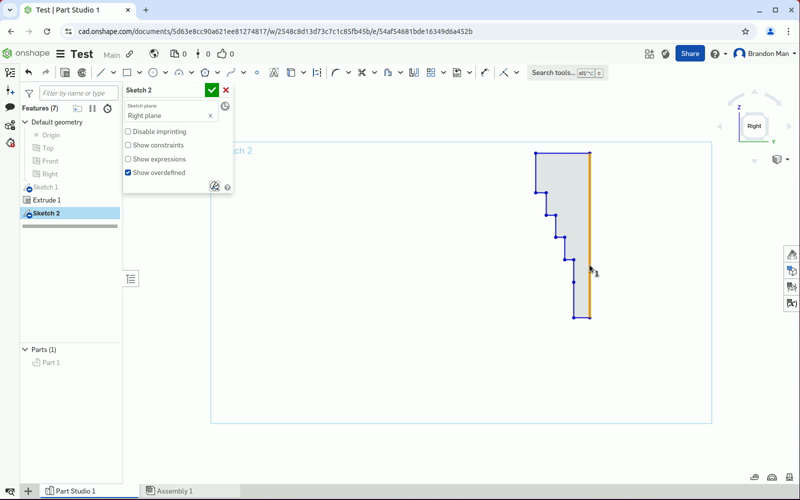
mouse_move(73, 352)
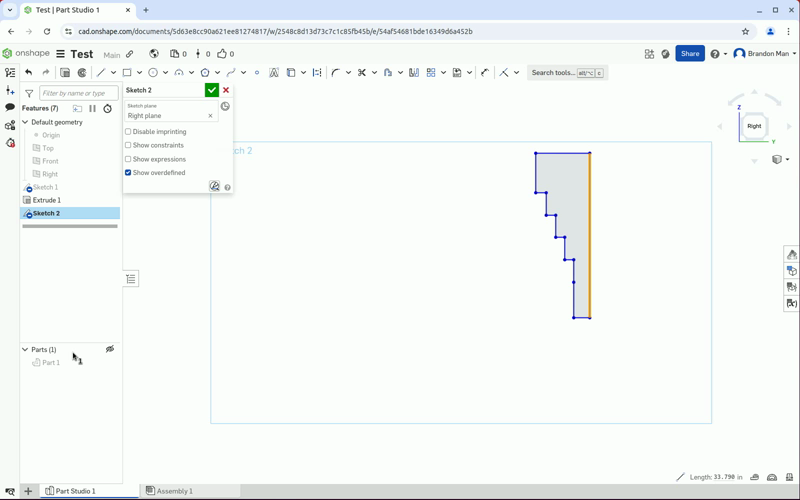
key(shift+y)
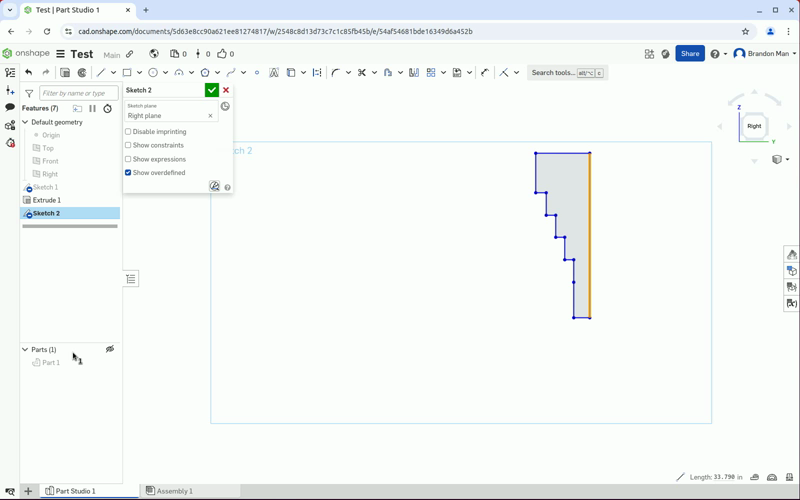
key(shift+e)
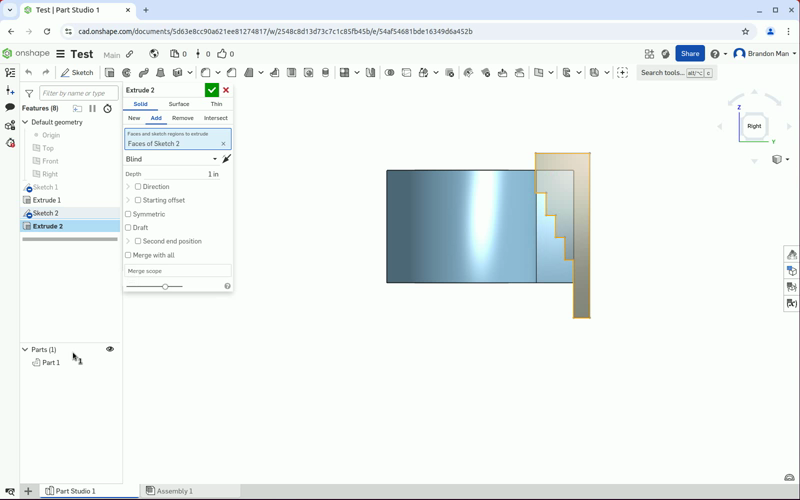
mouse_move(143, 106)
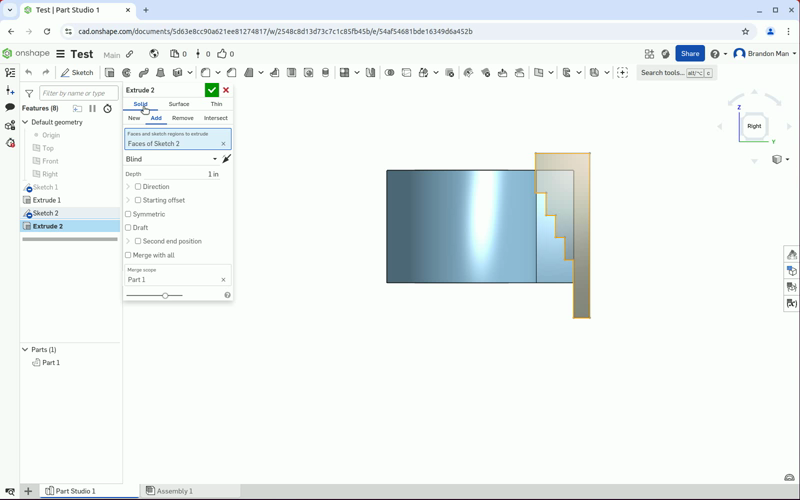
click(143, 106)
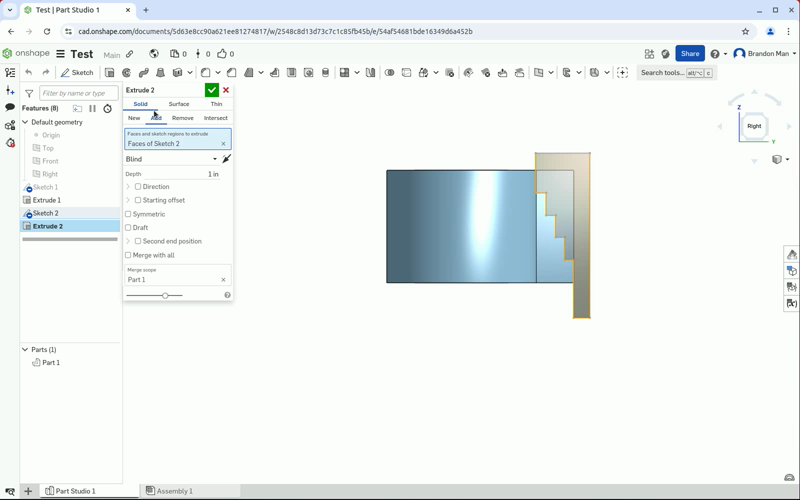
mouse_move(186, 120)
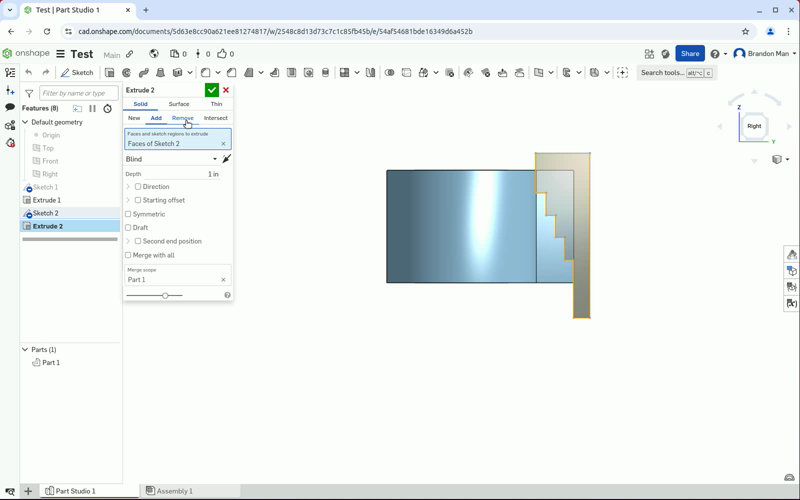
click(186, 120)
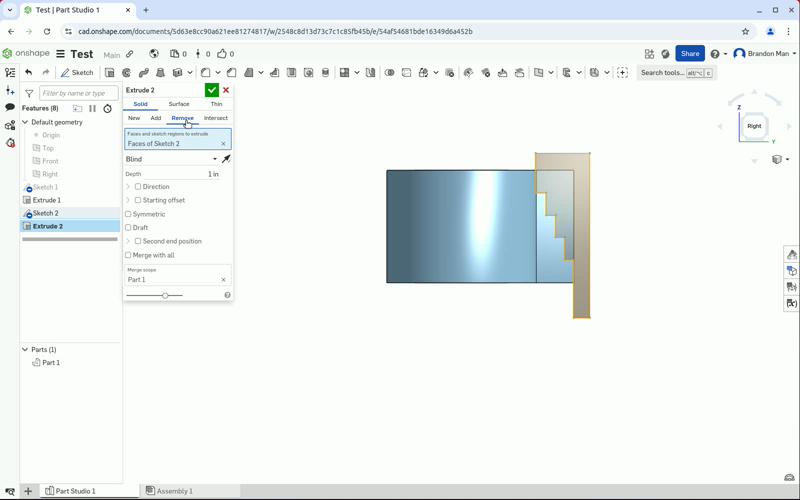
key(tab, 4)
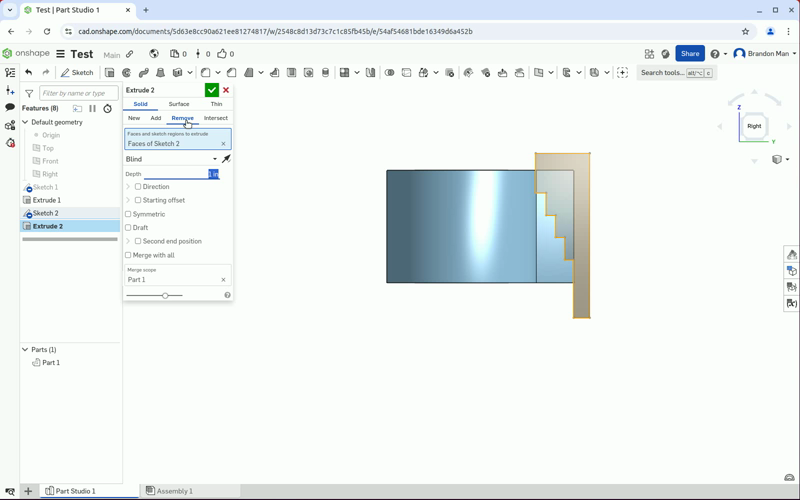
text(-23.108)
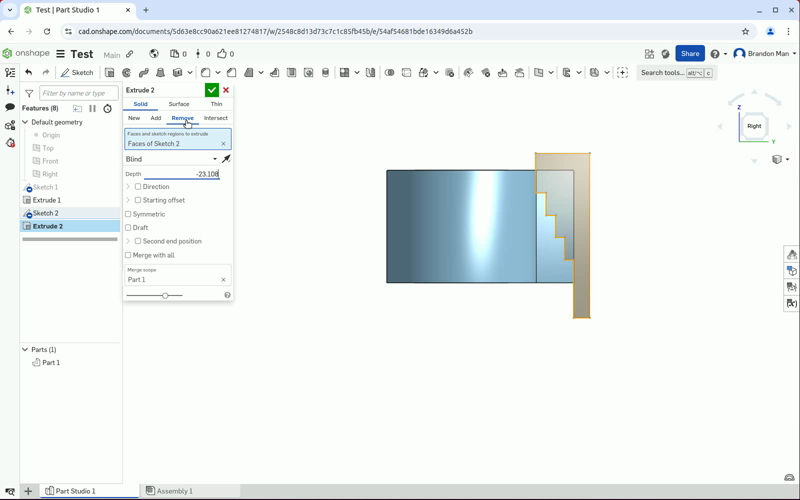
key(tab, 3)
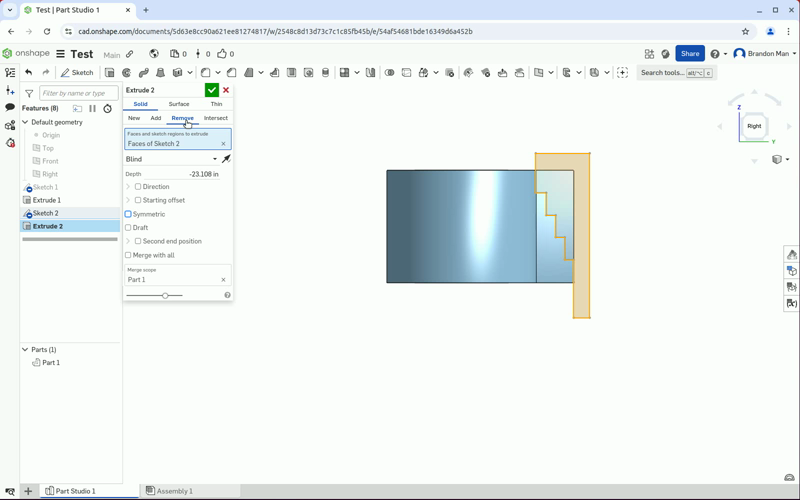
key(space)
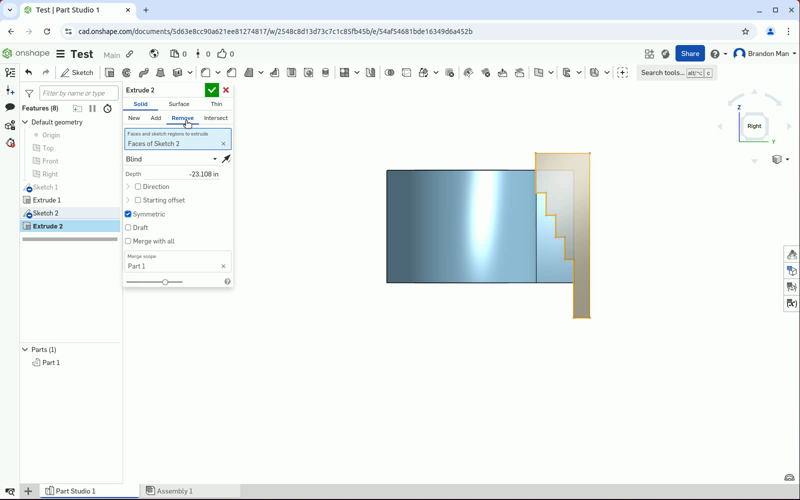
key(tab, 2)
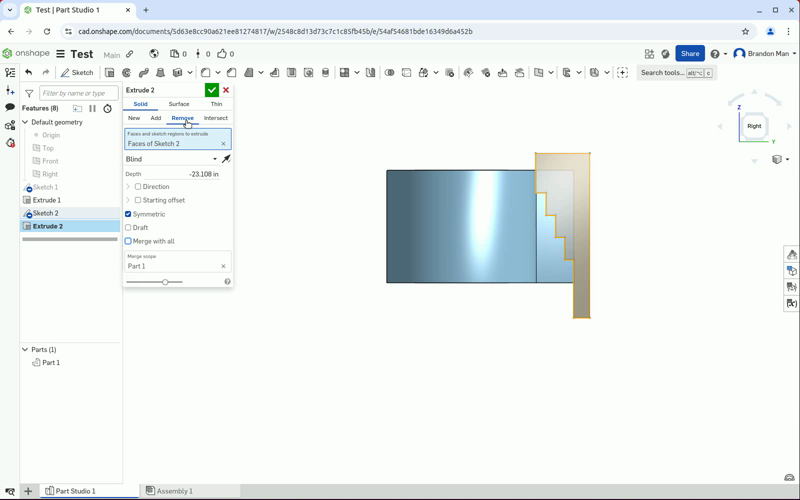
key(space)
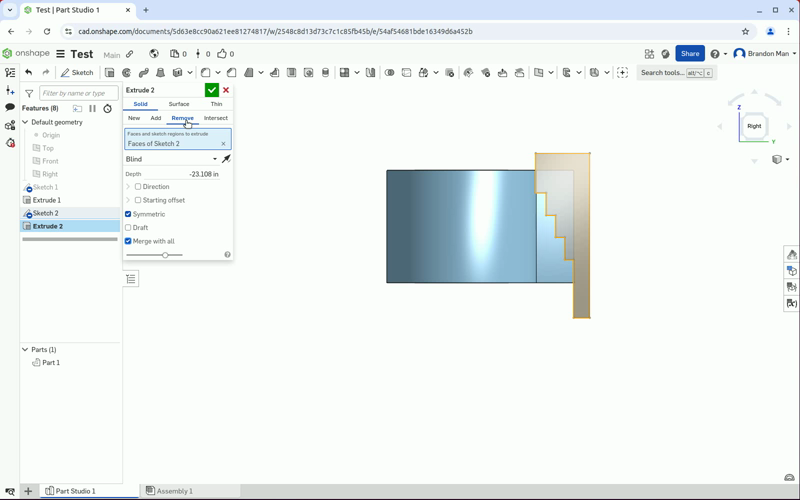
key(enter)
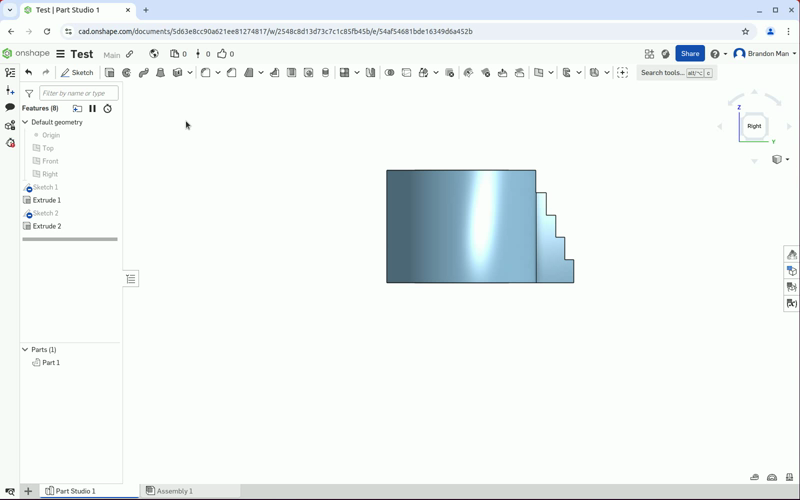
key(shift+h)
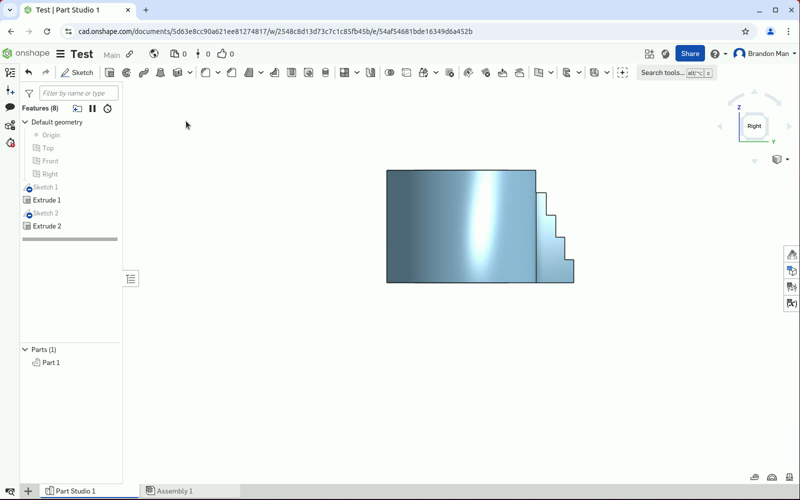
key(shift+h)
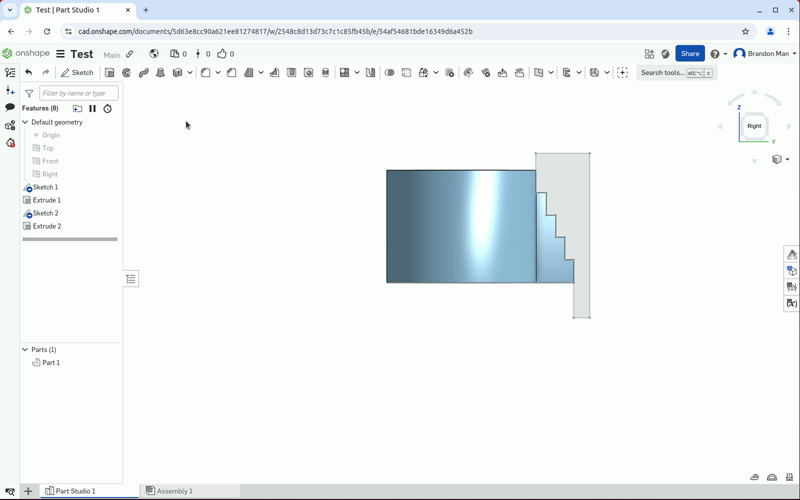
key(shift+7)
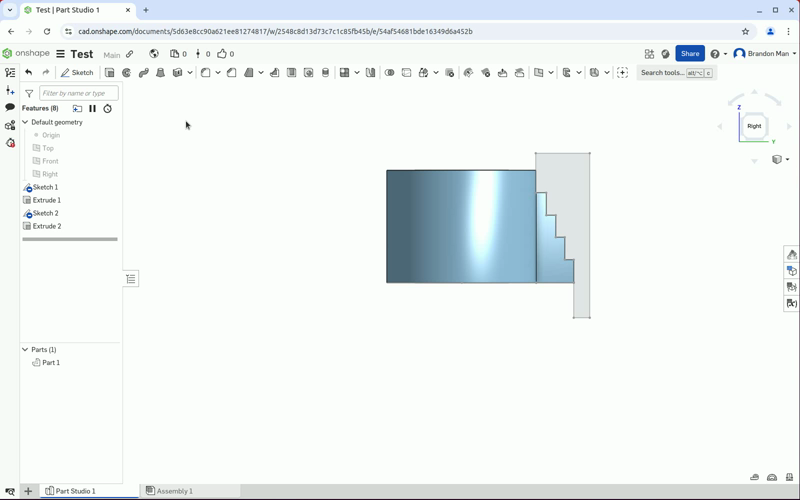
key(right, 2)
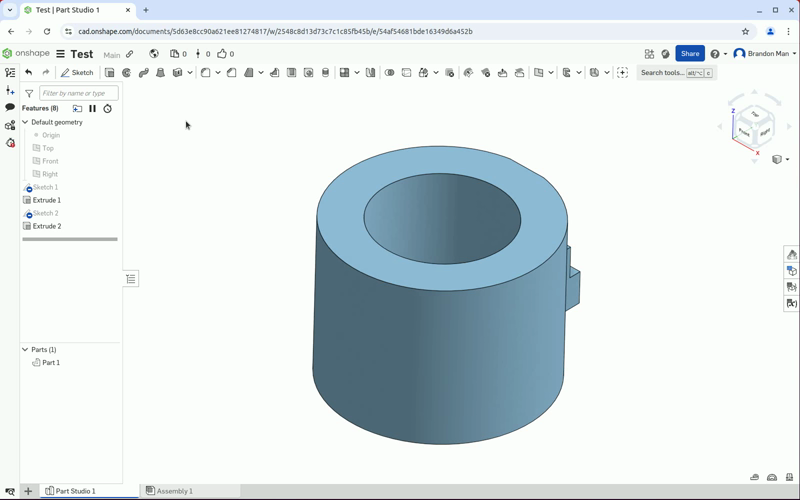
key(down, 2)
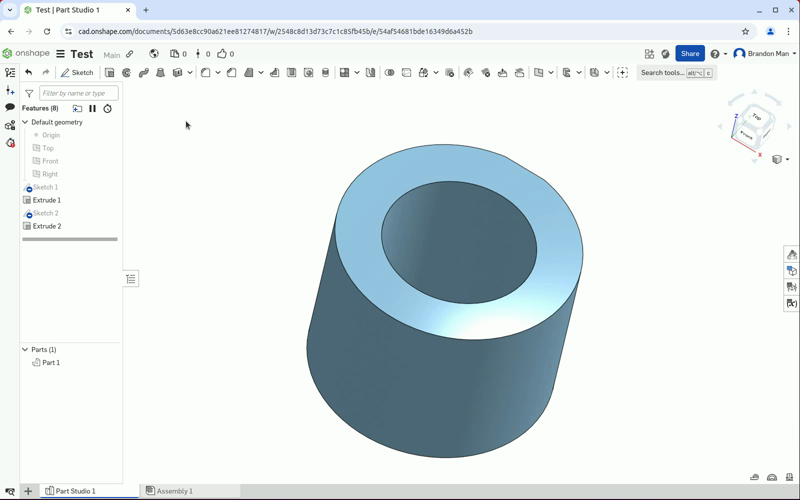
key(up, 2)
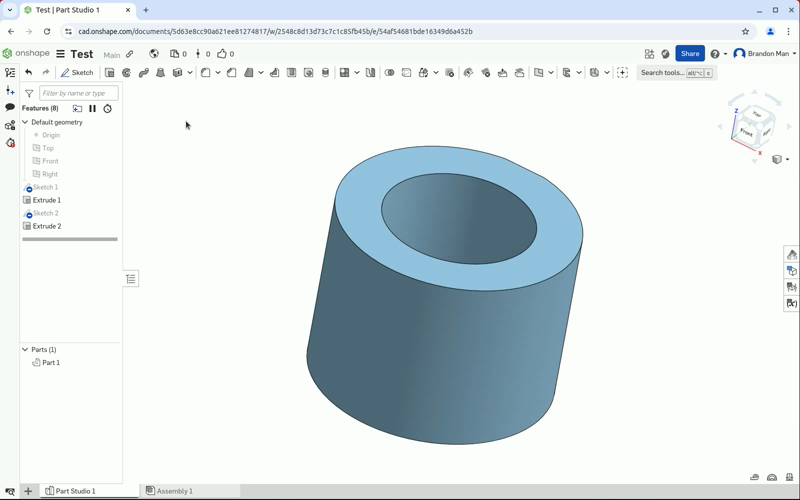
key(left, 2)
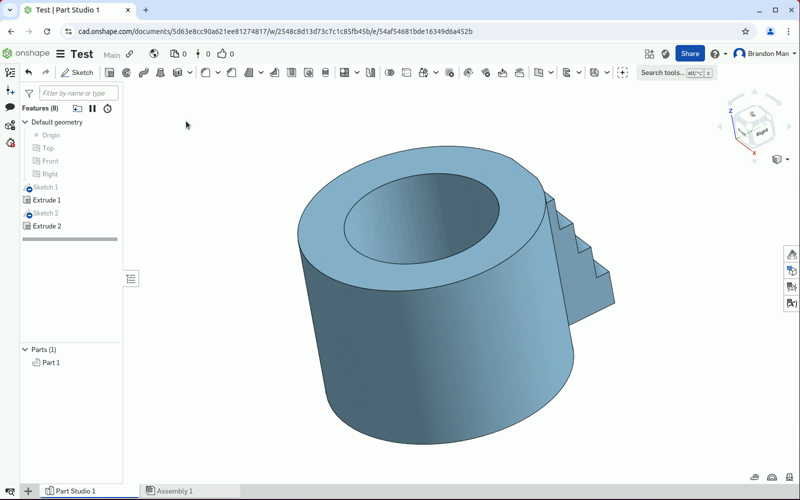
mouse_move(73, 189)
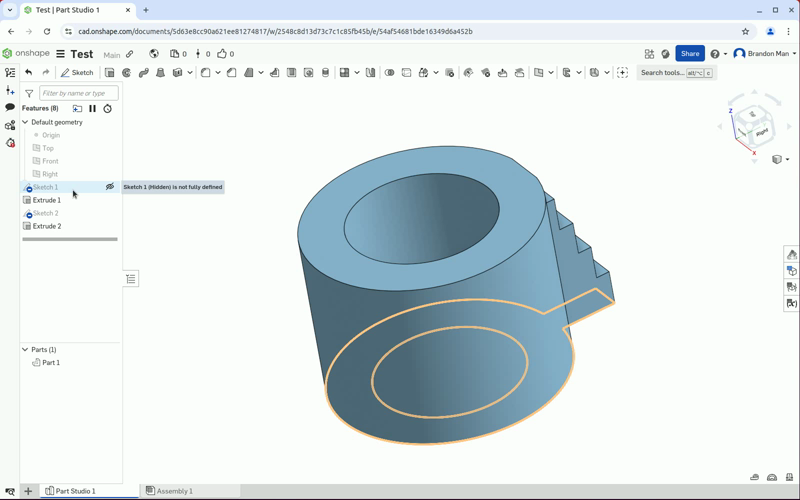
click(73, 189)